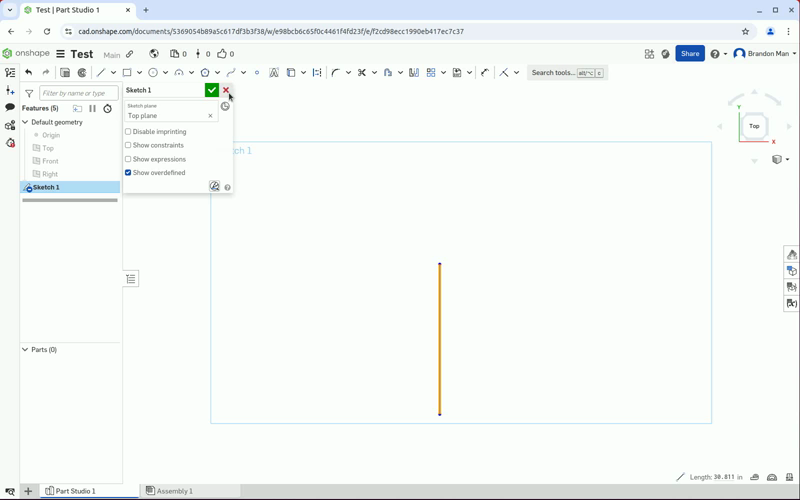
key(shift+h)
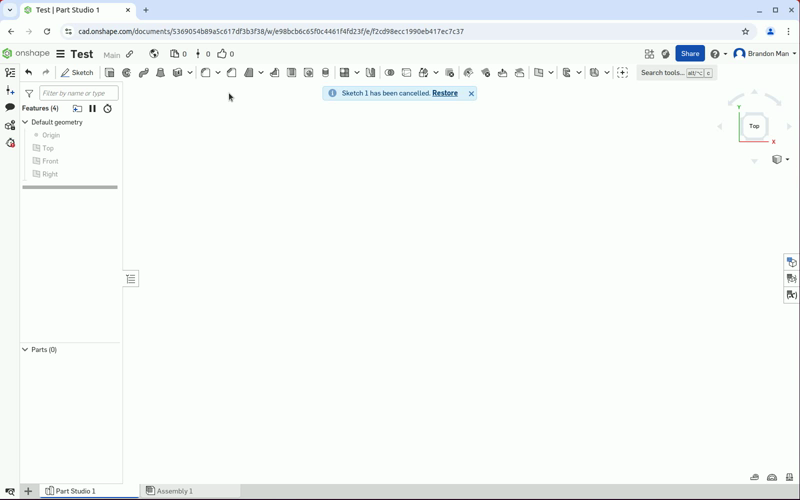
mouse_move(73, 352)
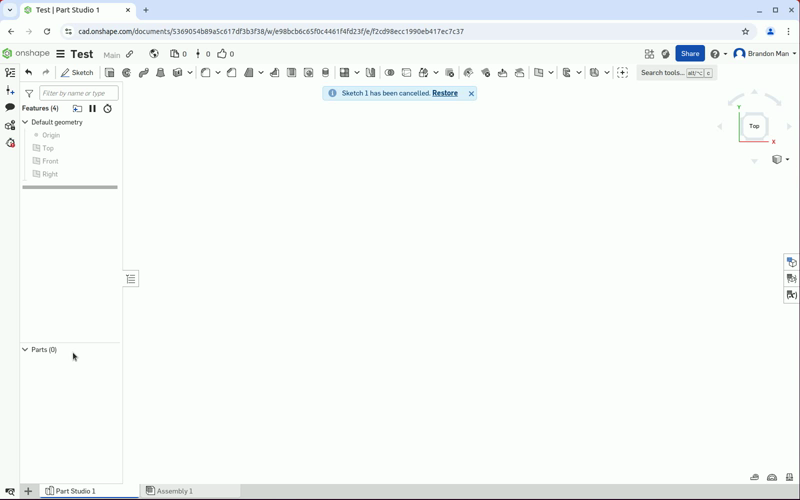
key(y)
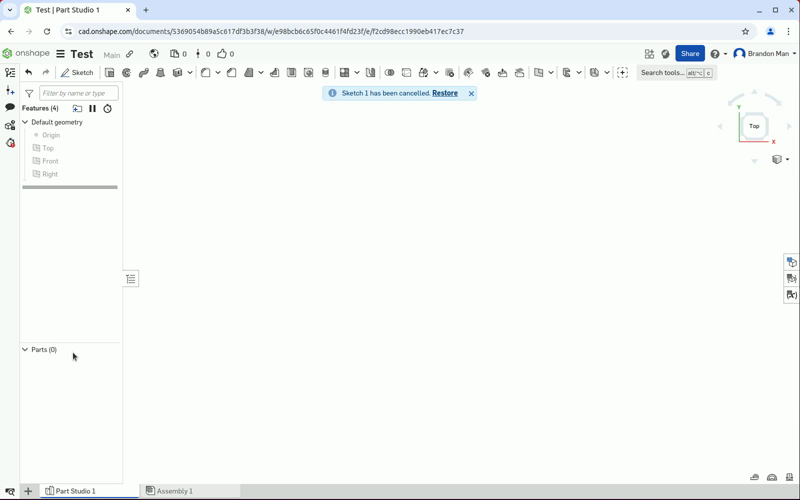
key(shift+p)
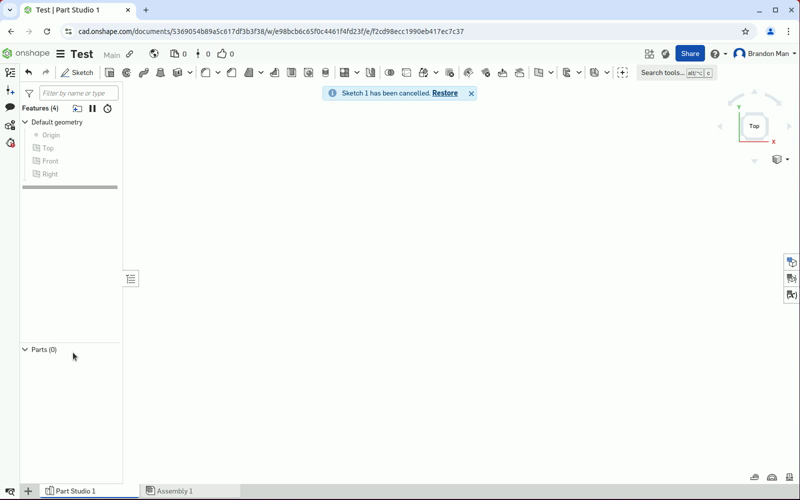
key(space)
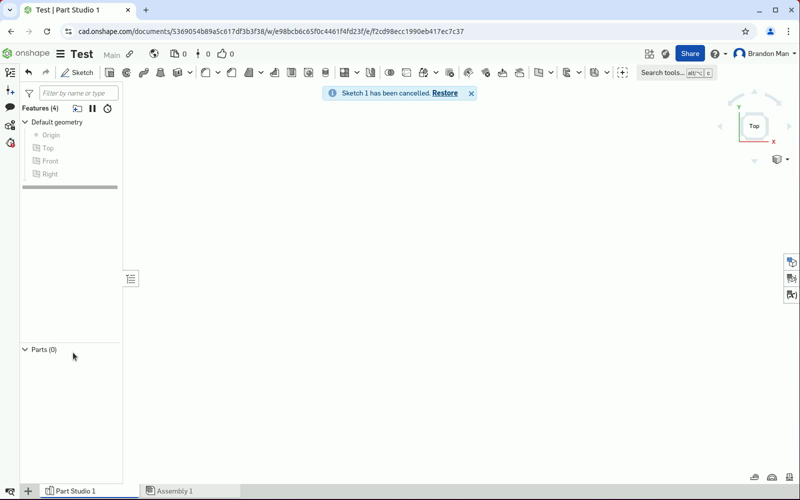
key_down(shift)
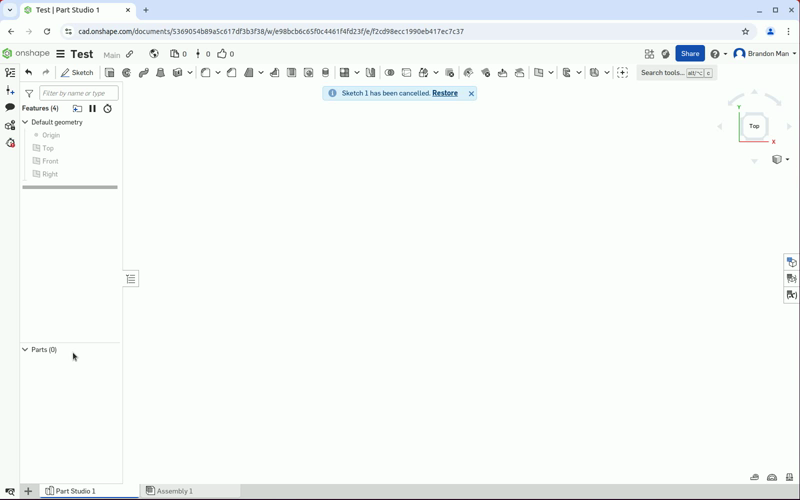
key(up)
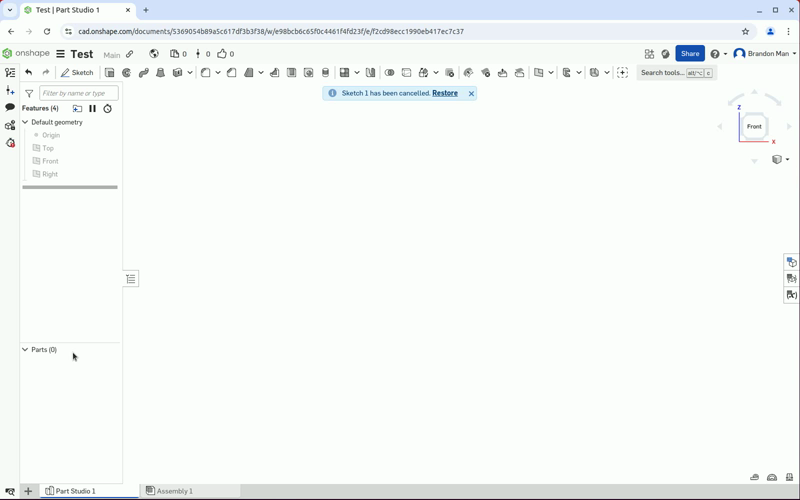
key_up(shift)
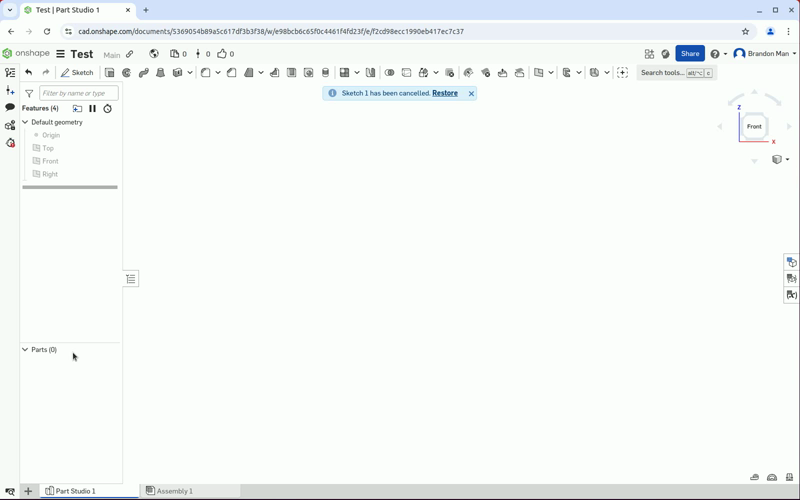
mouse_move(73, 352)
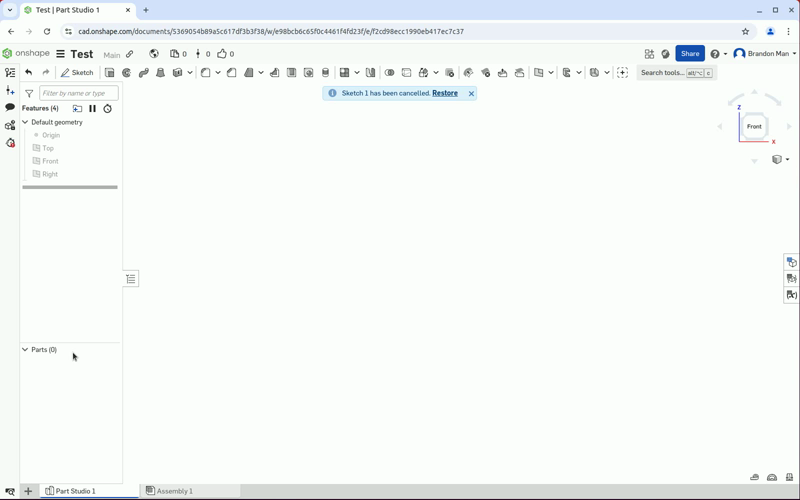
key(shift+y)
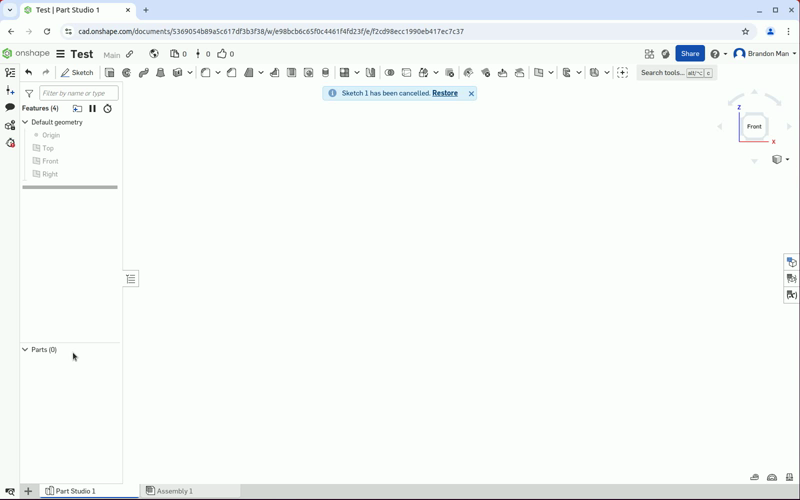
key(shift+s)
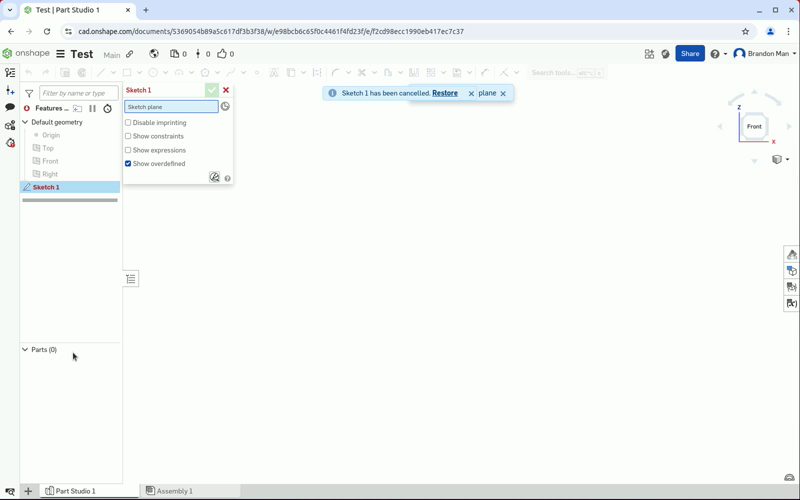
mouse_move(73, 163)
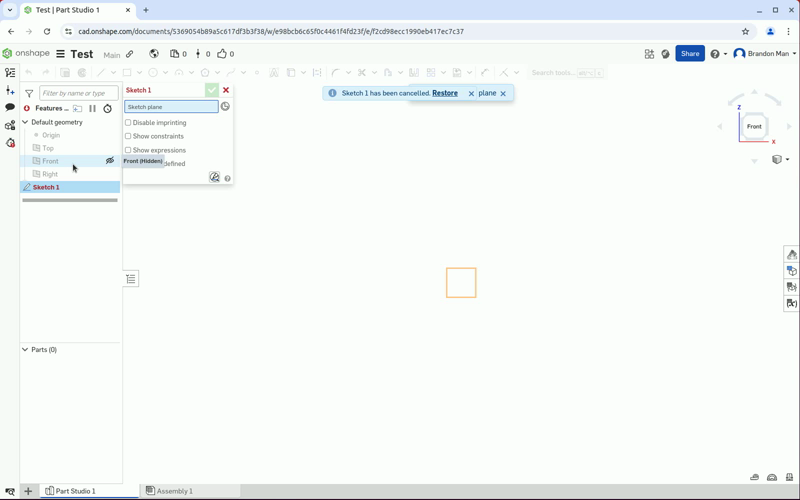
click(73, 163)
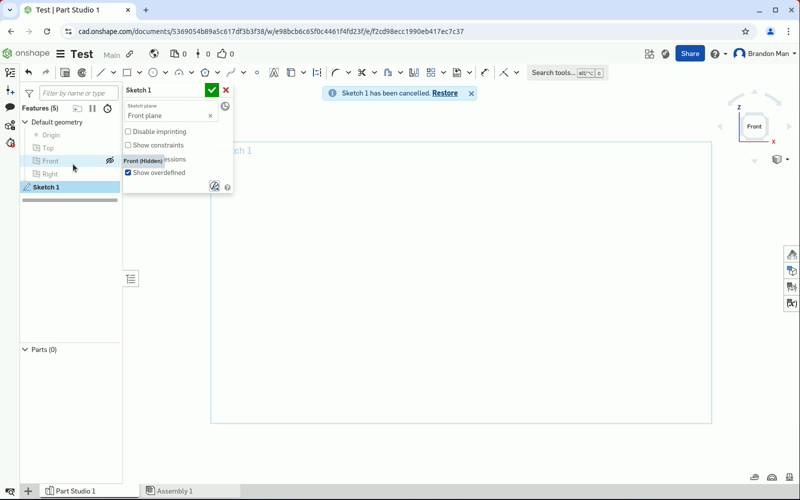
mouse_move(73, 352)
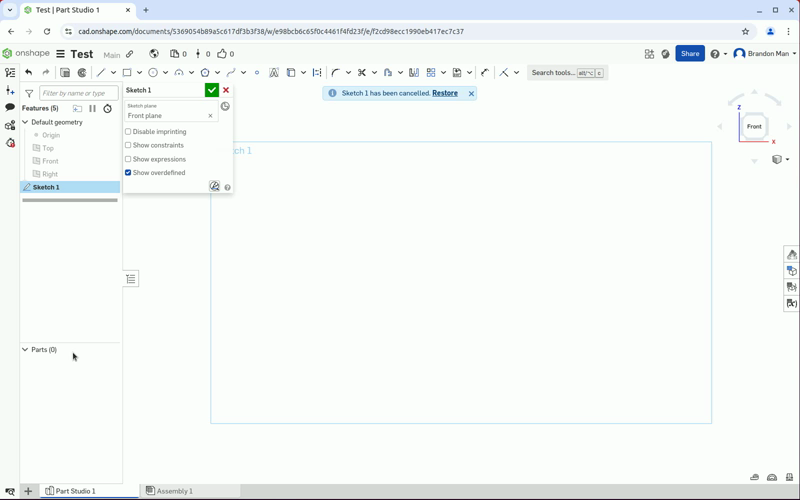
key(y)
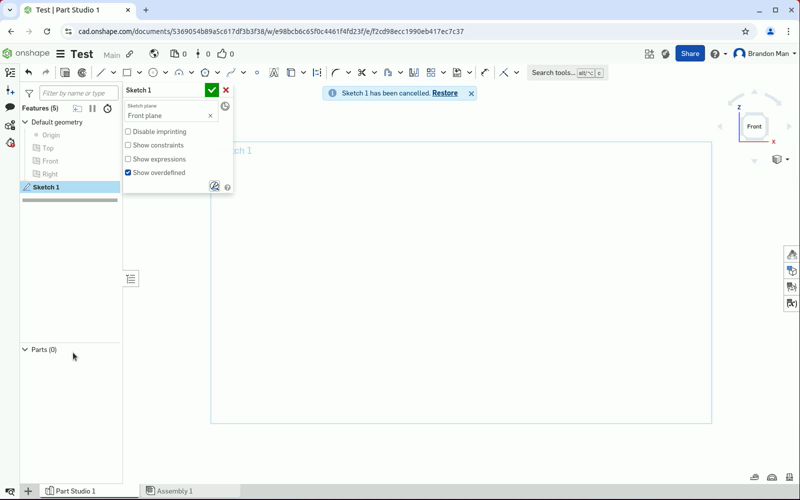
key(c)
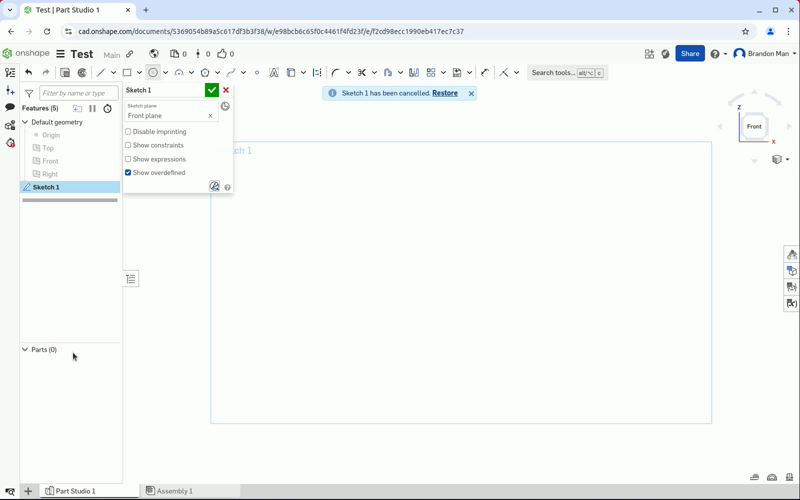
key_down(shift)
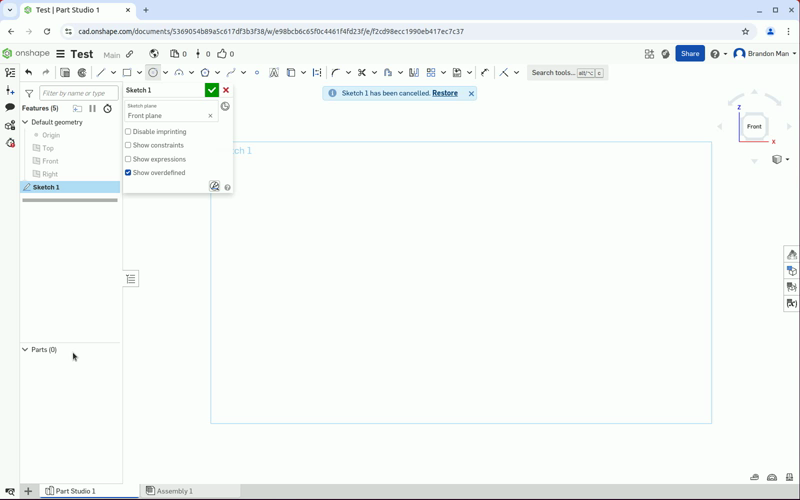
mouse_move(461, 282)
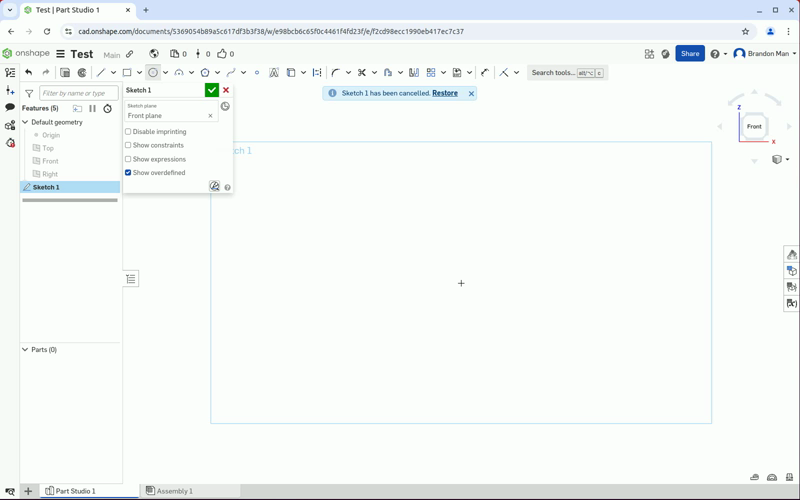
click(461, 282)
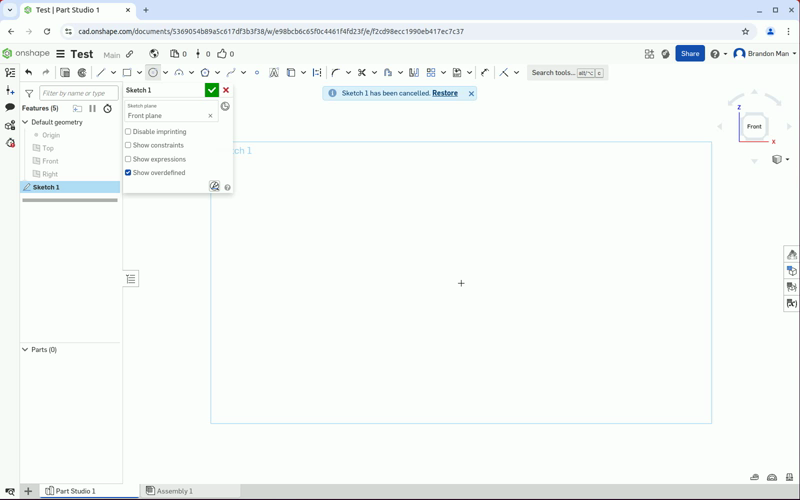
key_up(shift)
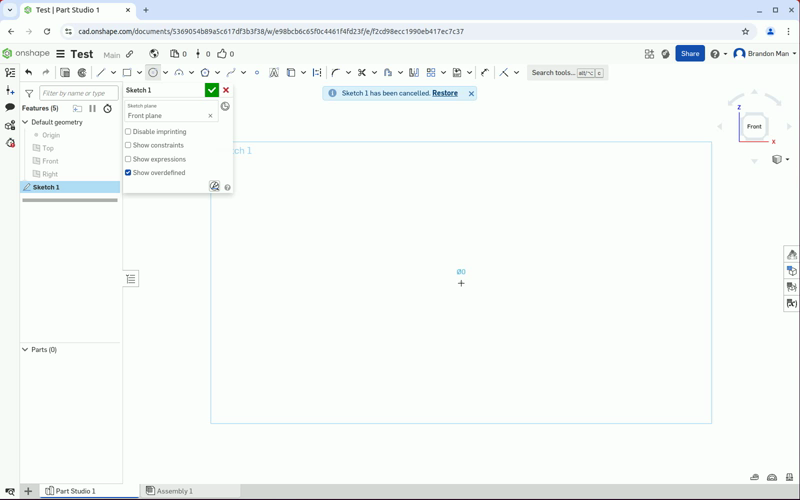
mouse_move(537, 282)
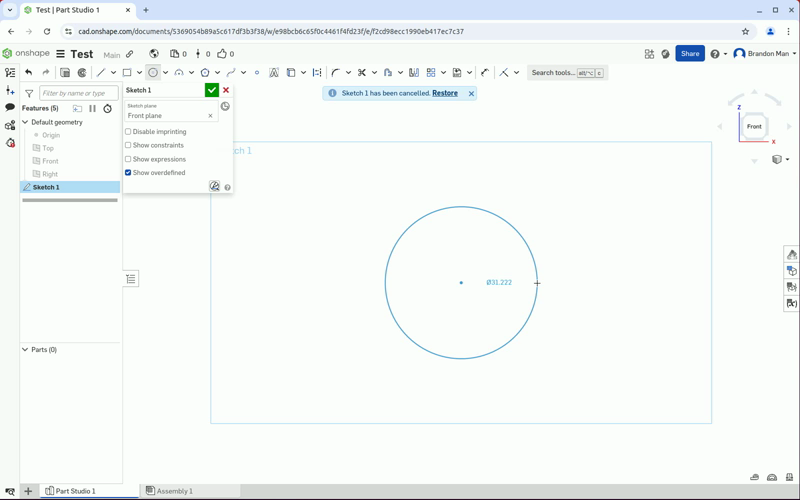
click(537, 282)
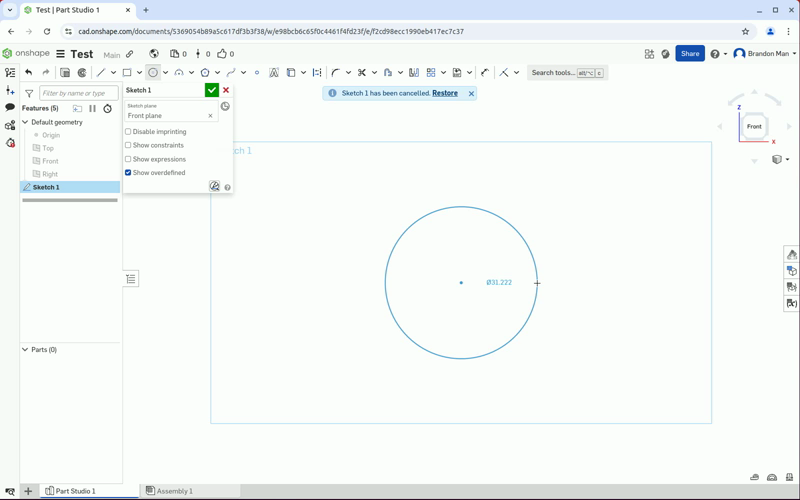
key(esc)
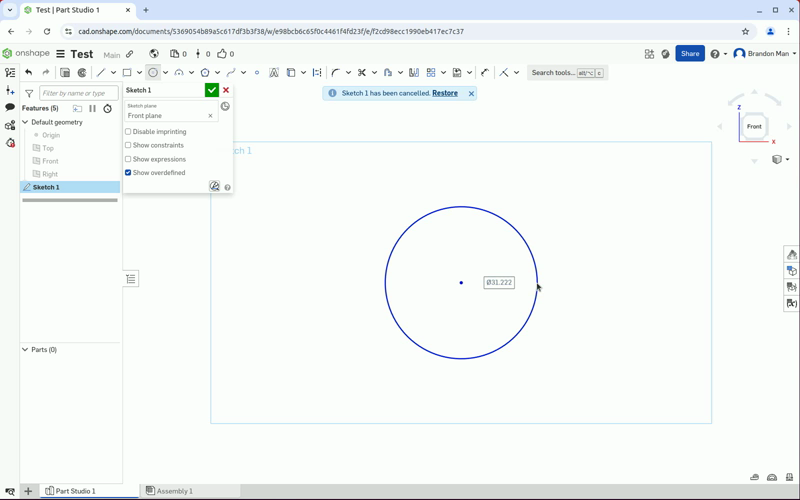
key(c)
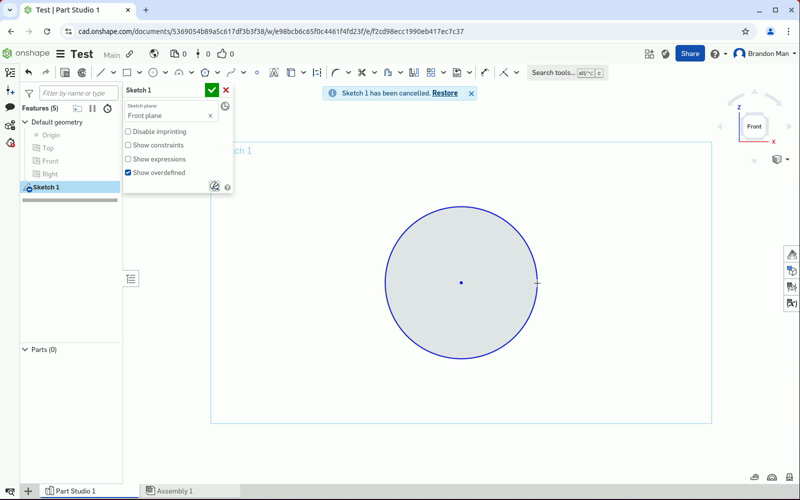
key_down(shift)
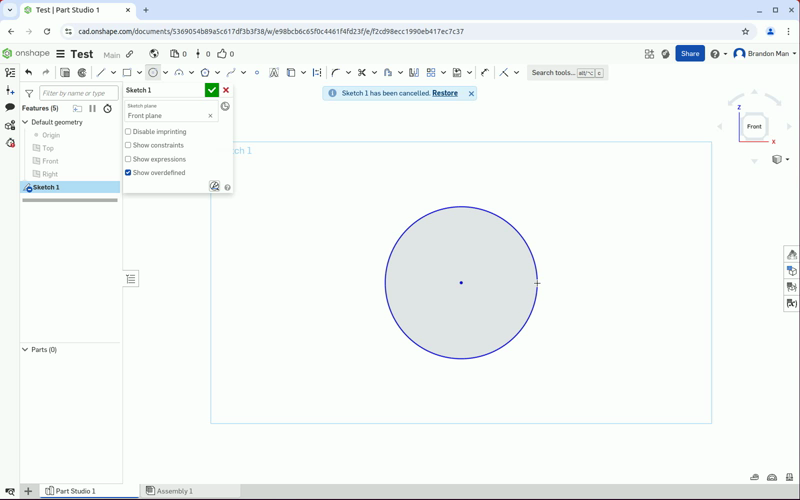
mouse_move(461, 282)
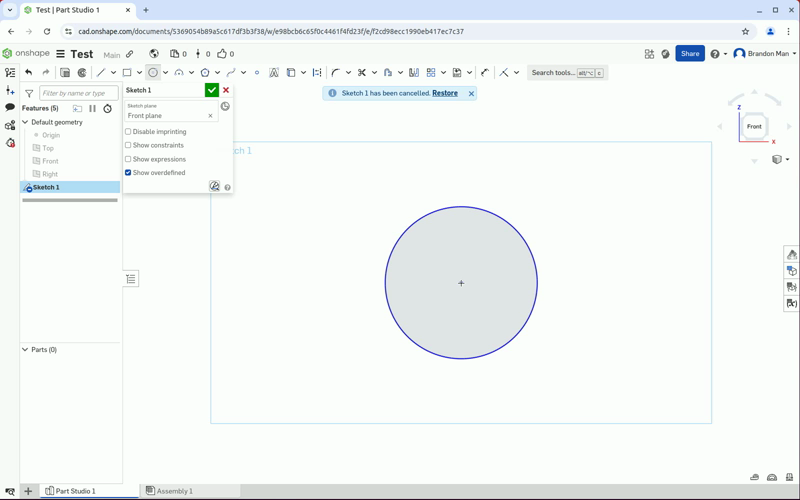
click(461, 282)
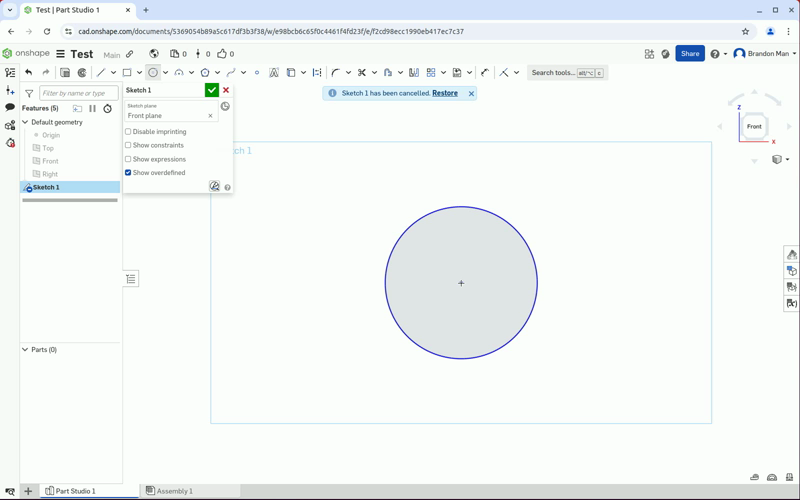
key_up(shift)
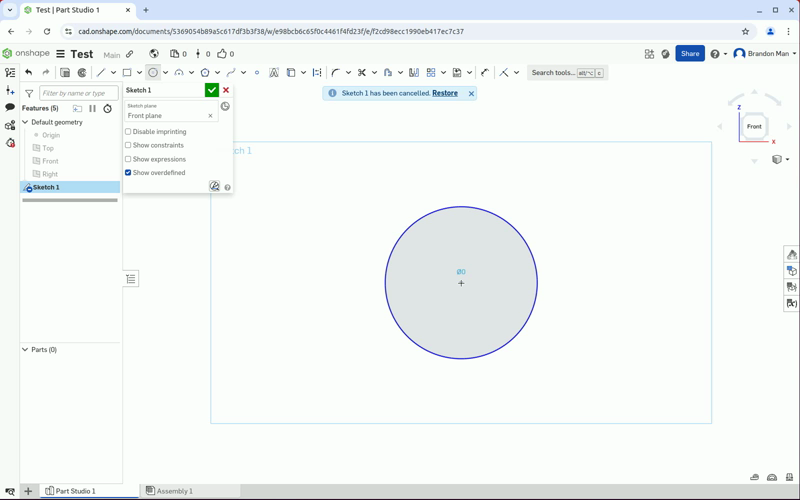
mouse_move(475, 282)
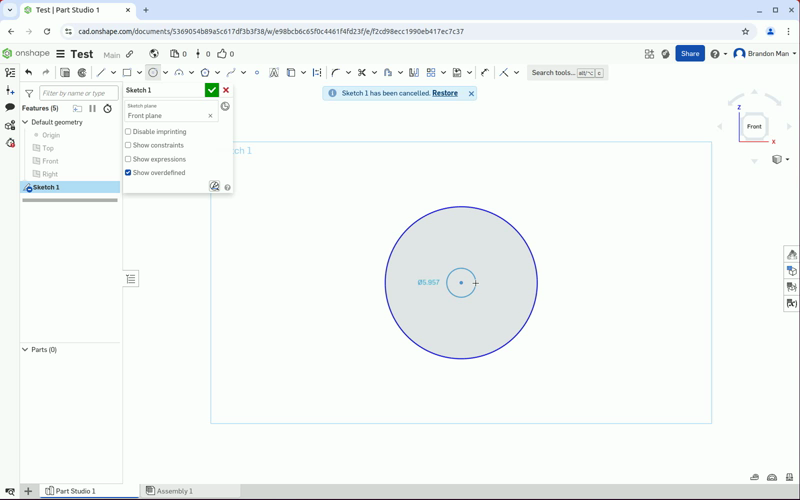
click(475, 282)
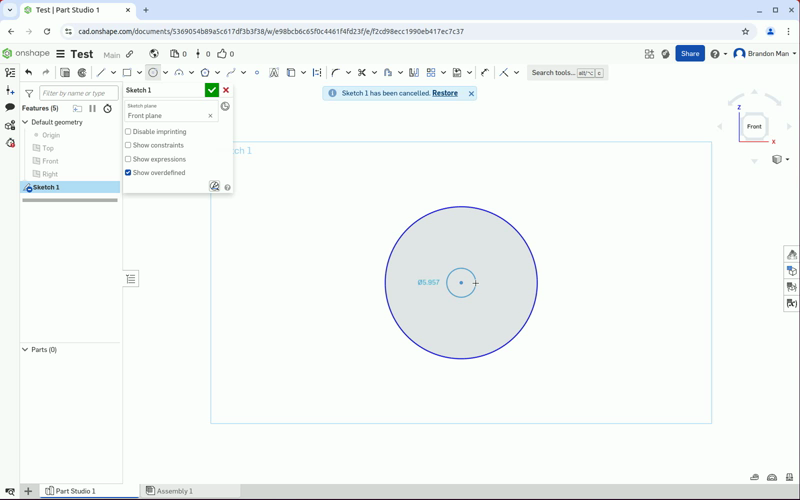
key(esc)
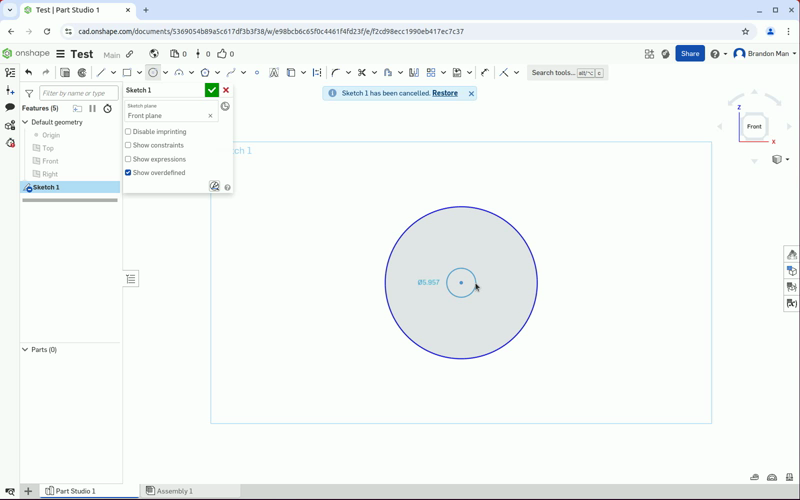
mouse_move(516, 270)
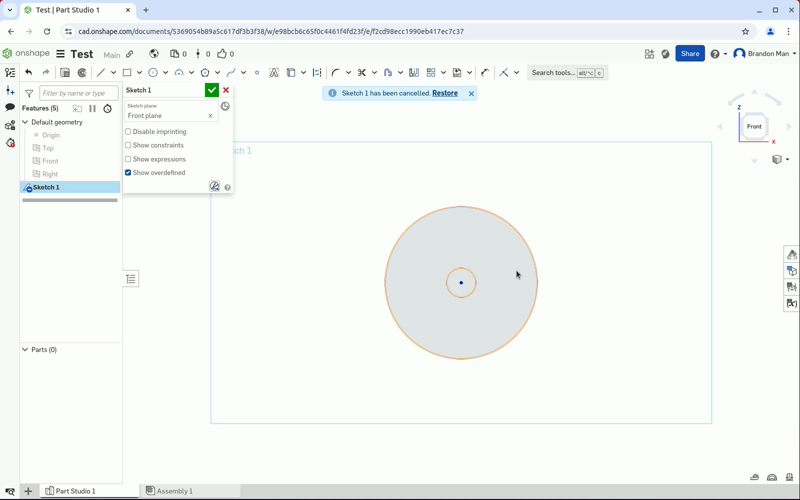
click(516, 270)
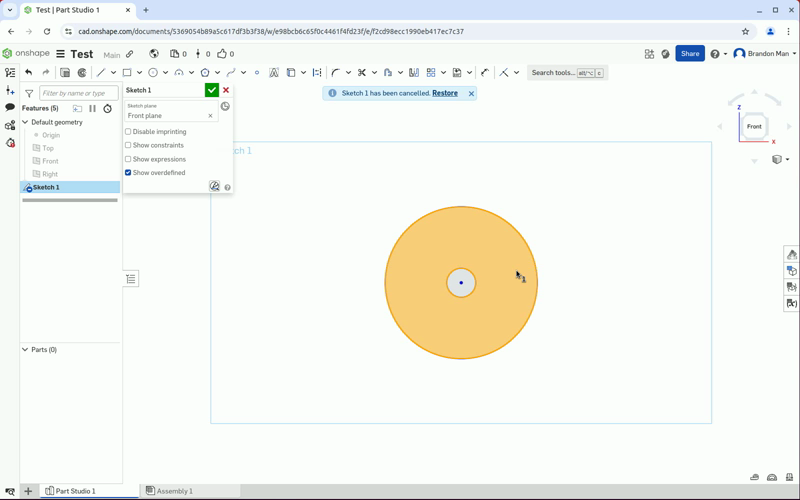
mouse_move(73, 352)
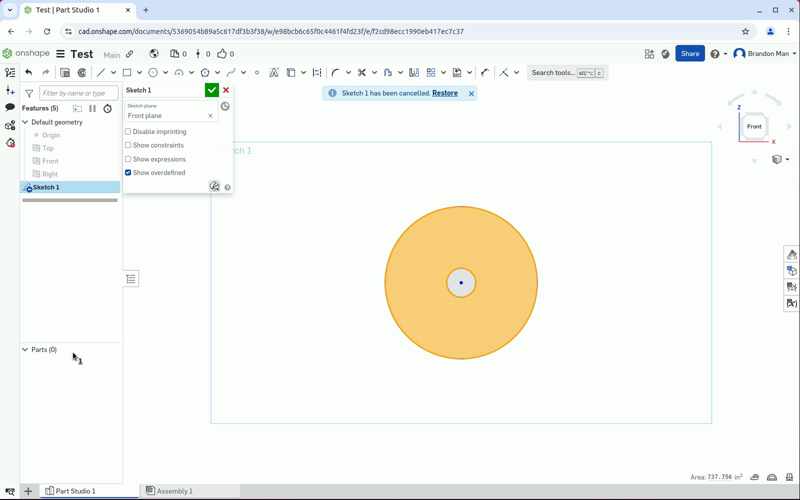
key(shift+y)
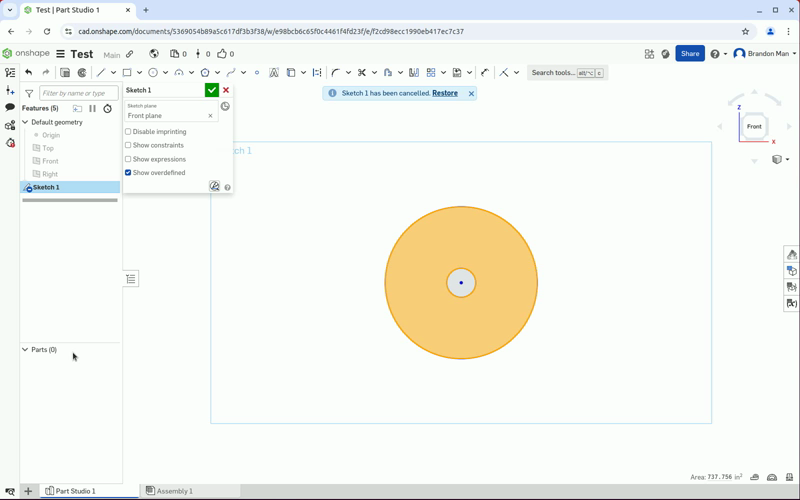
key(shift+e)
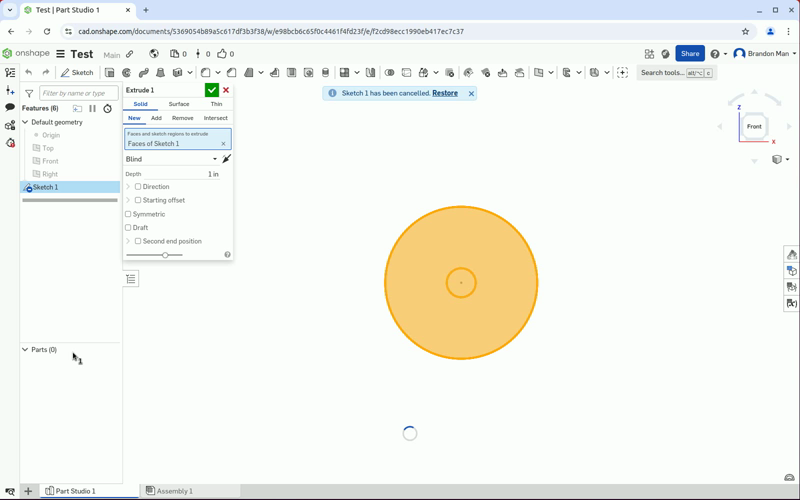
mouse_move(143, 106)
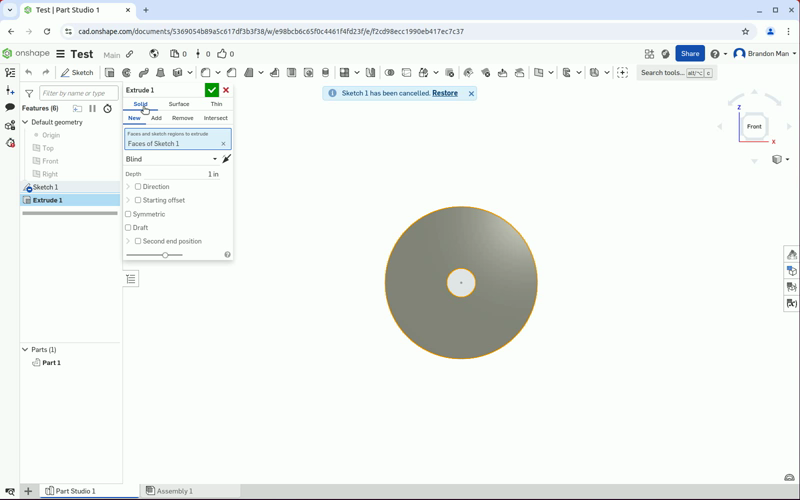
click(143, 106)
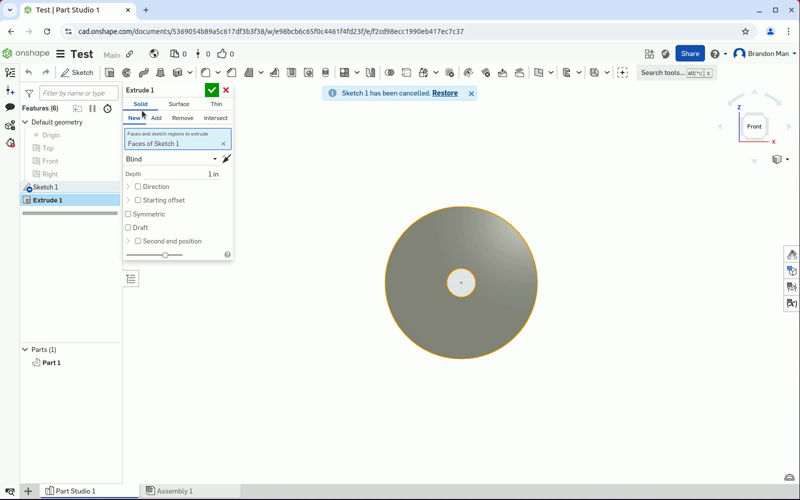
mouse_move(137, 120)
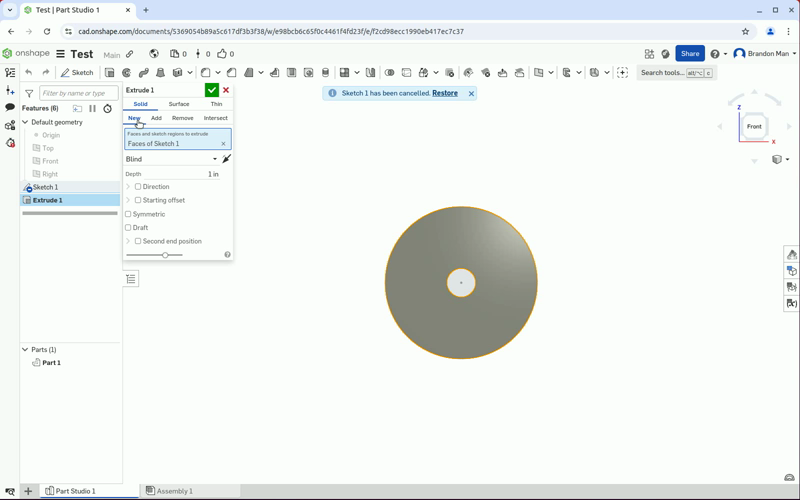
click(137, 120)
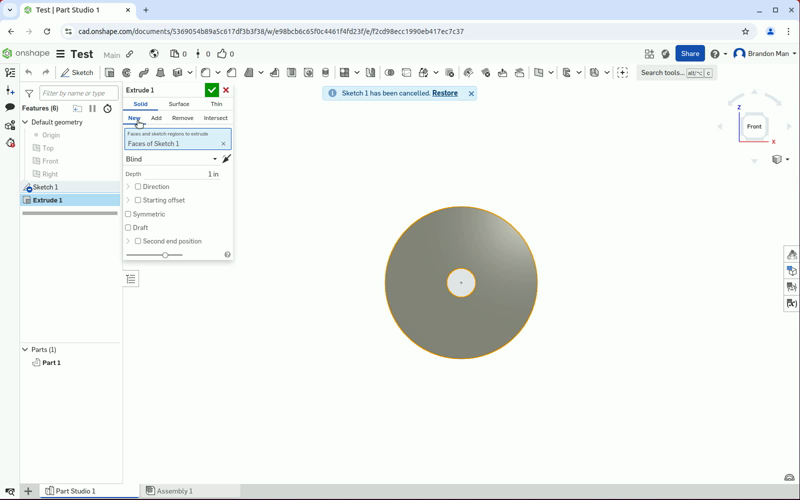
key(tab, 4)
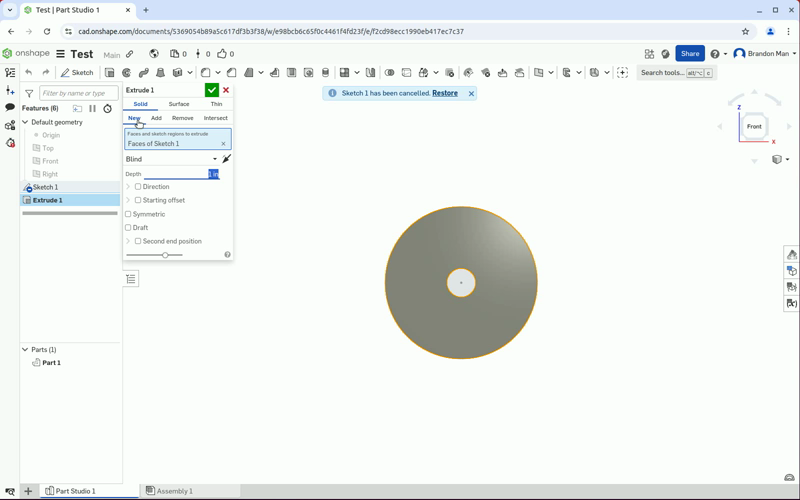
text(-23.108)
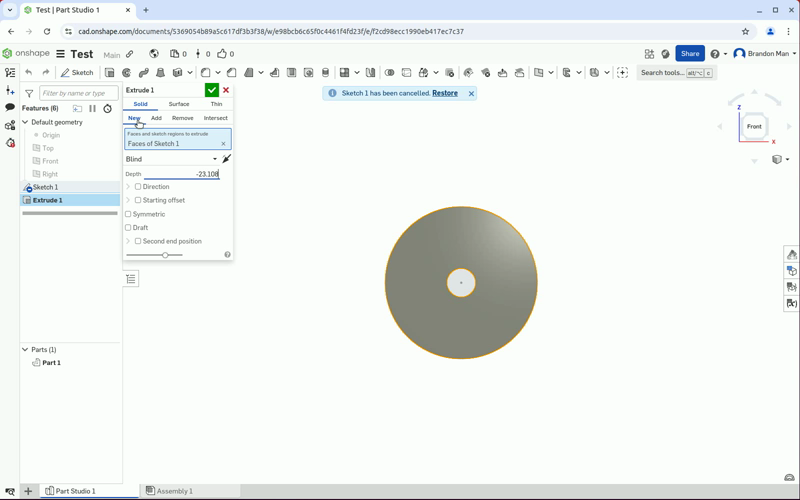
key(enter)
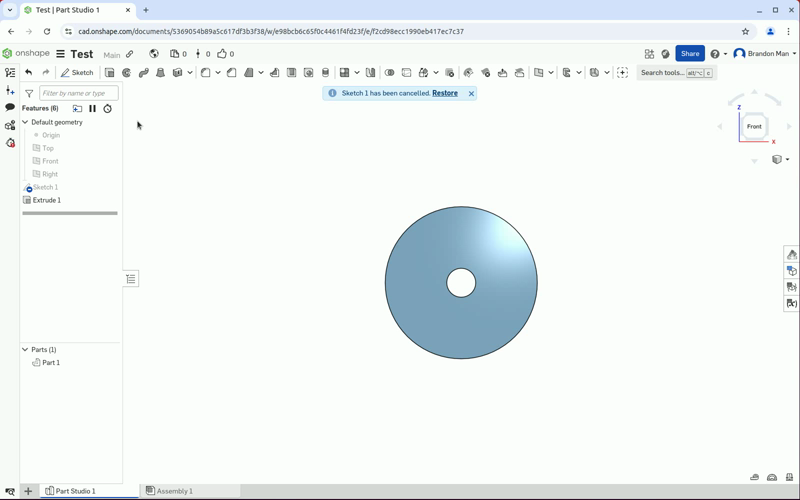
key(shift+h)
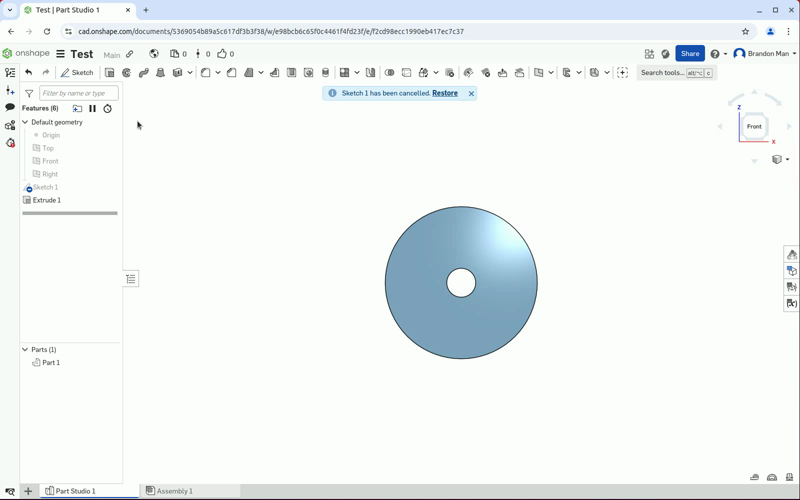
key(shift+h)
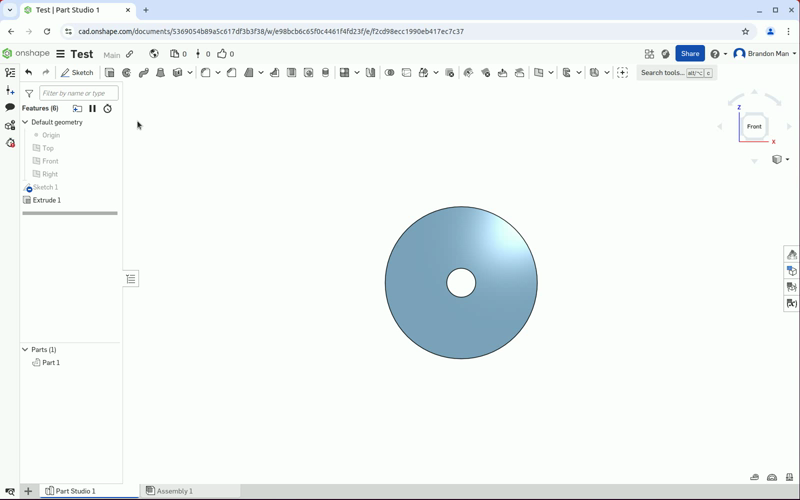
mouse_move(73, 189)
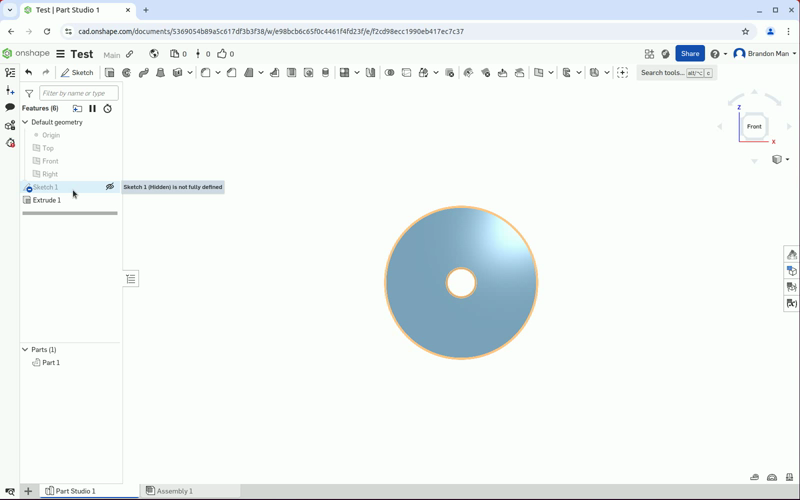
click(73, 189)
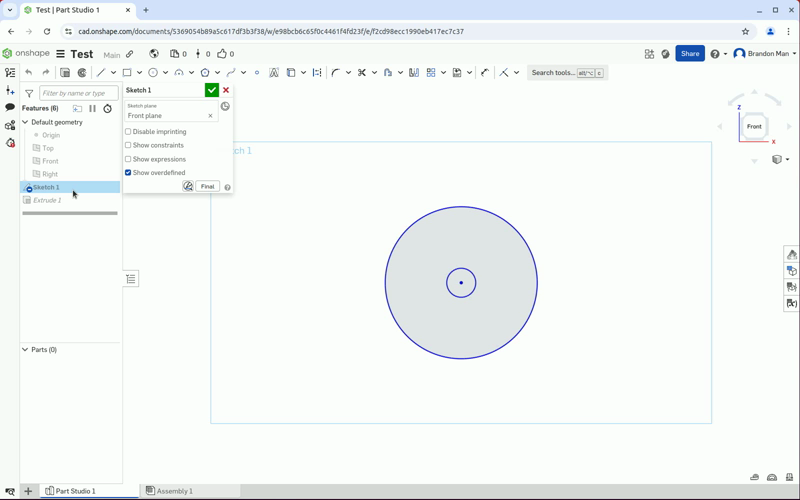
mouse_move(229, 92)
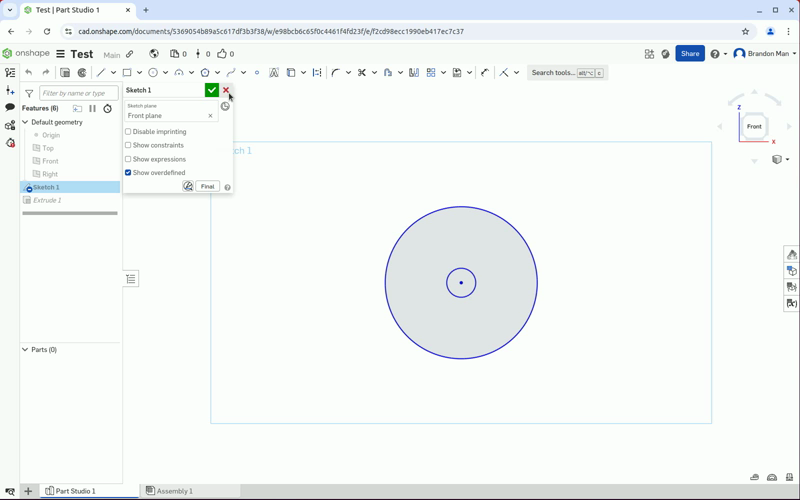
click(229, 92)
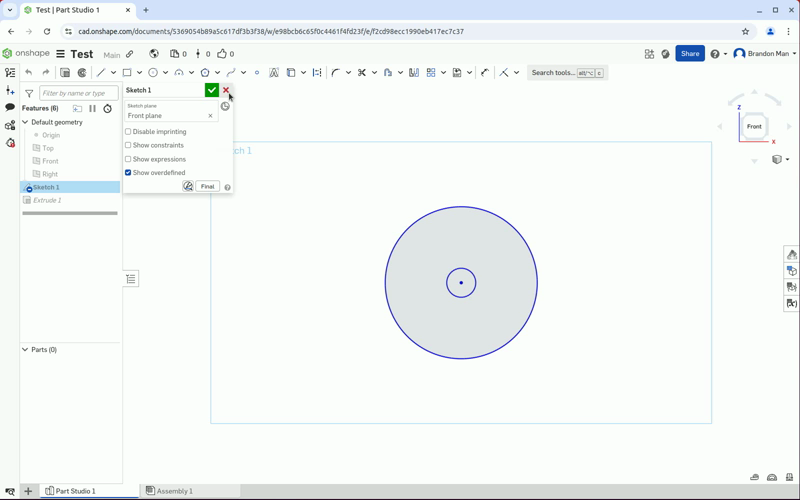
key(shift+s)
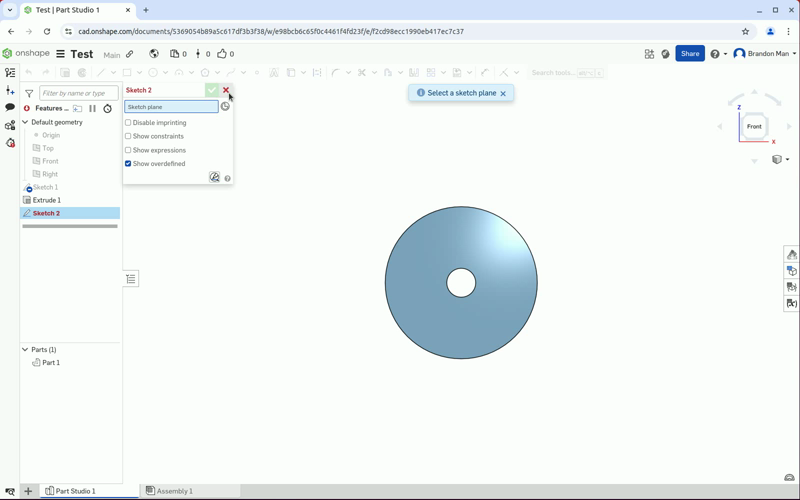
mouse_move(73, 163)
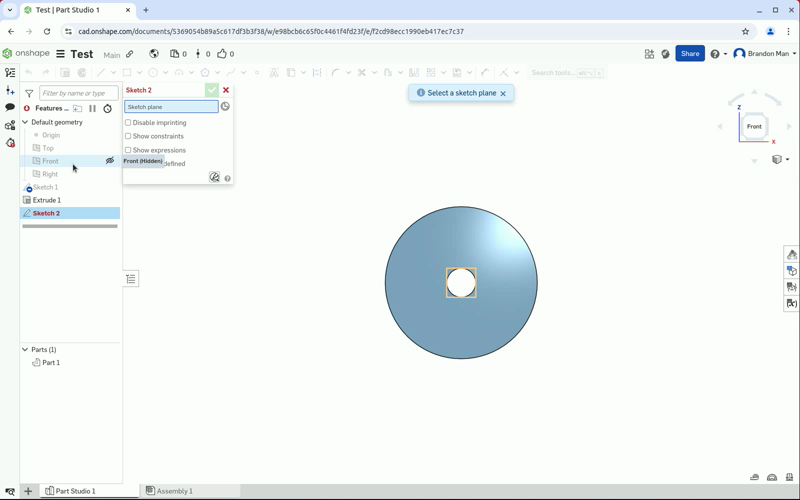
click(73, 163)
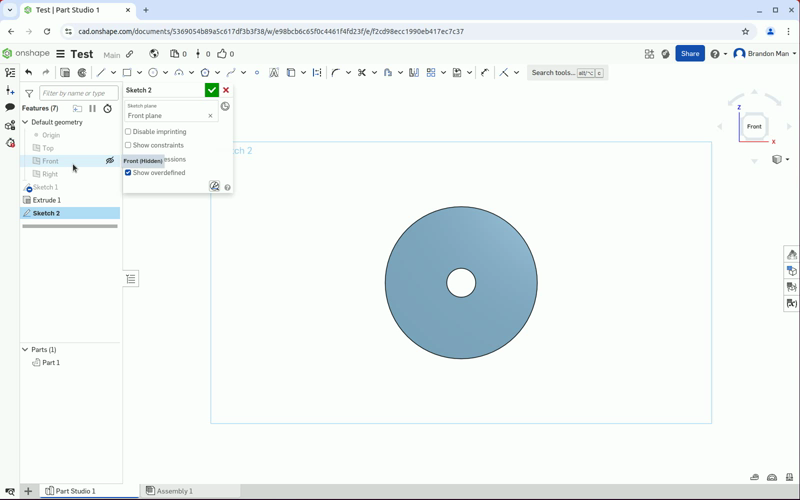
mouse_move(73, 352)
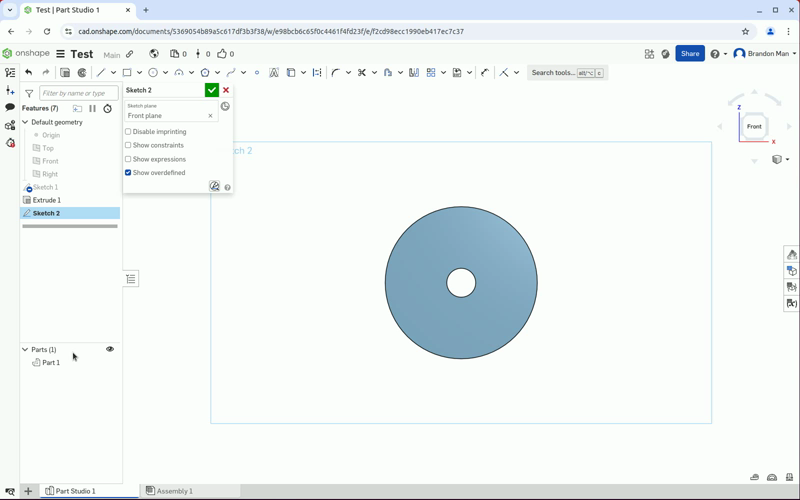
key(y)
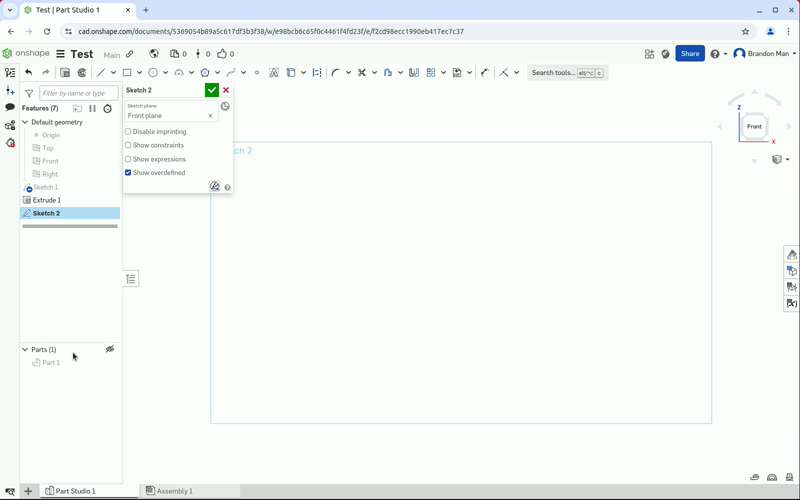
key(c)
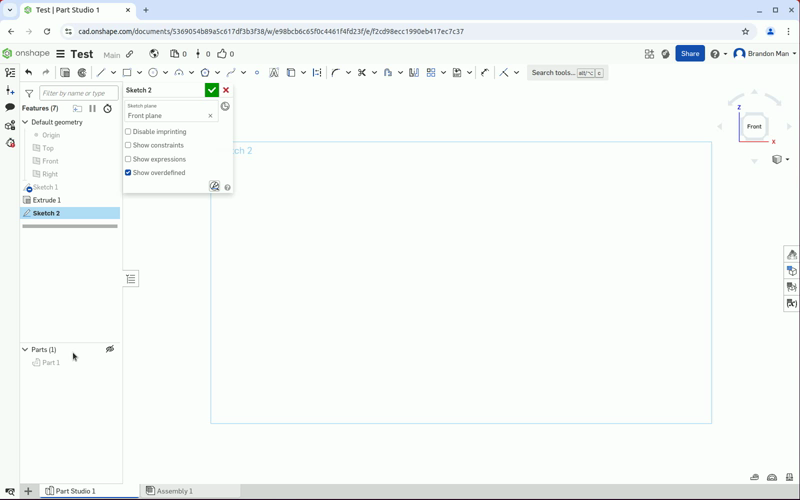
key_down(shift)
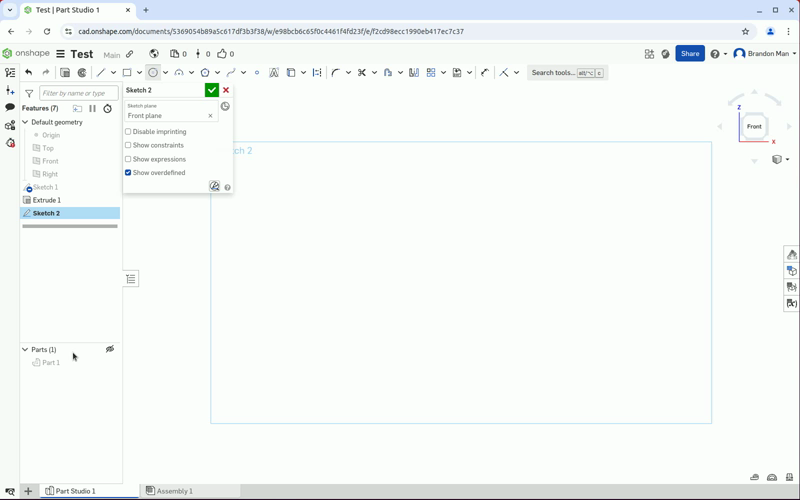
mouse_move(461, 282)
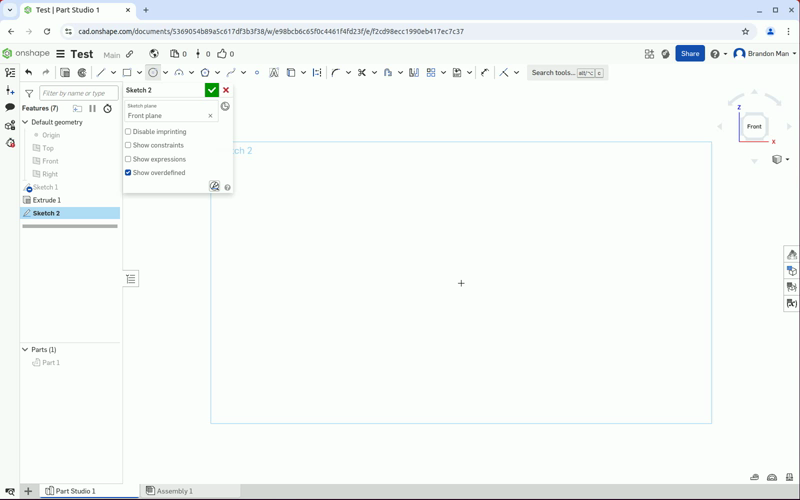
click(461, 282)
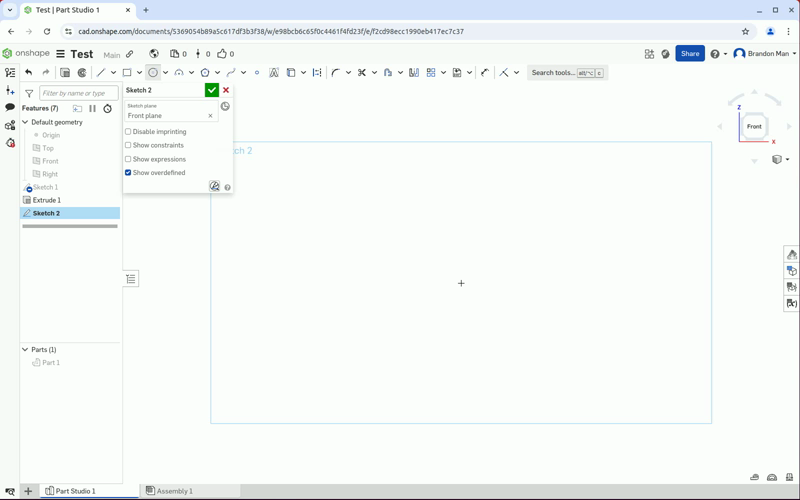
key_up(shift)
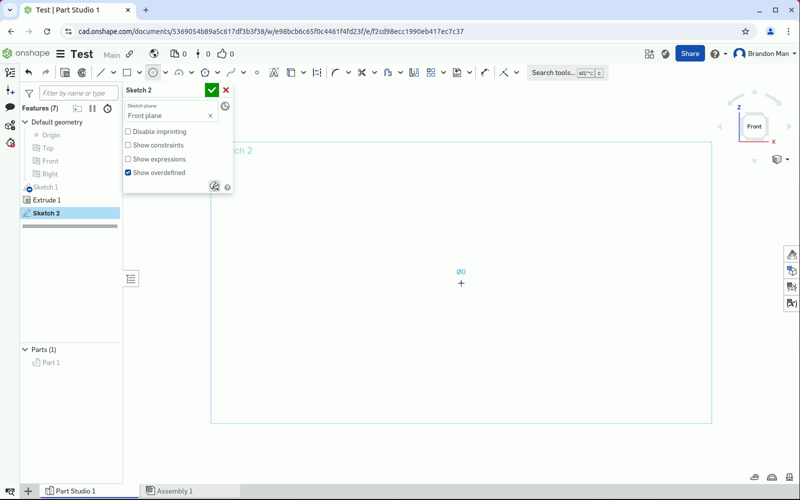
mouse_move(475, 282)
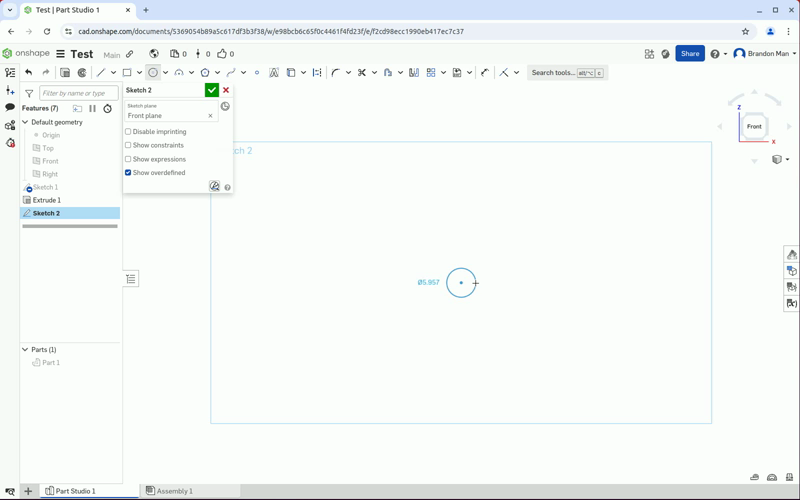
click(475, 282)
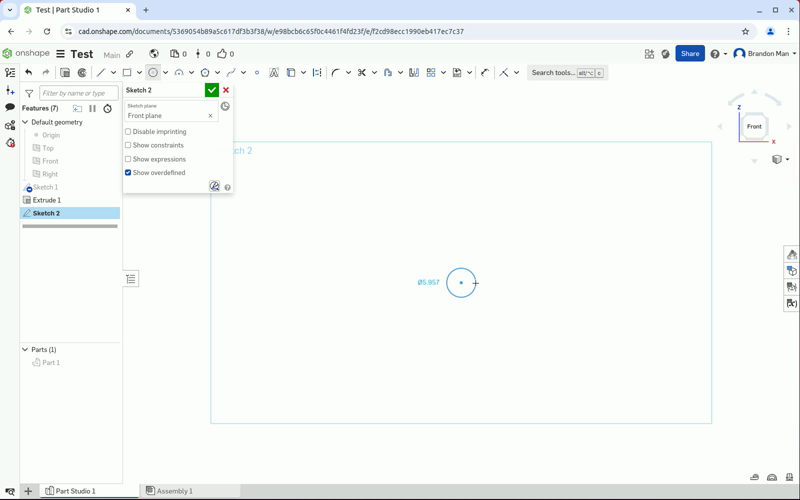
key(esc)
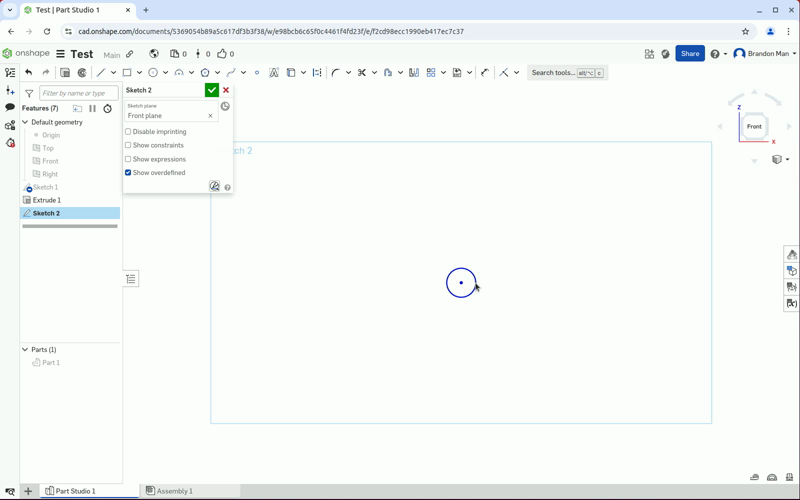
mouse_move(455, 288)
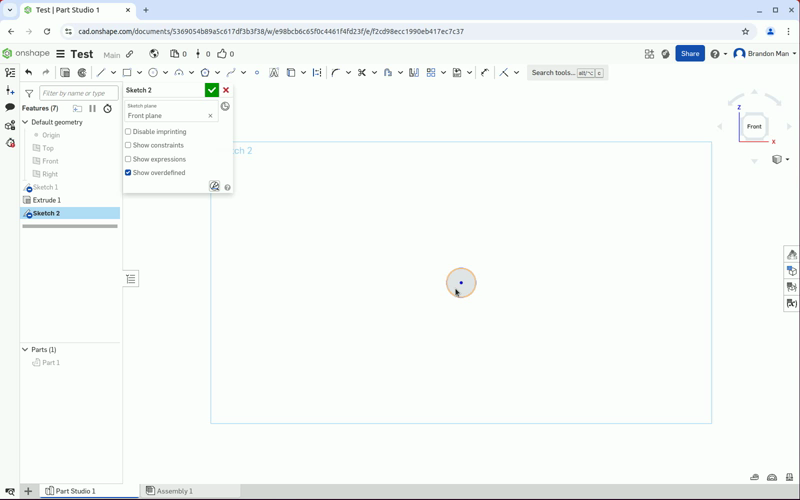
scroll(6)
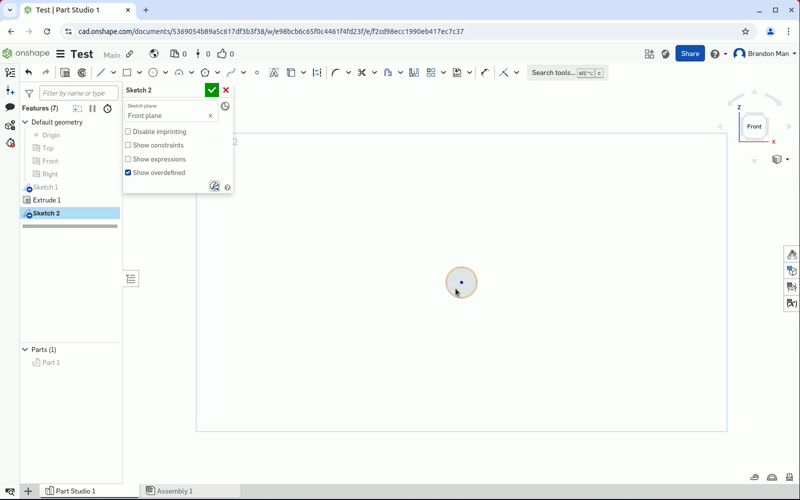
scroll(6)
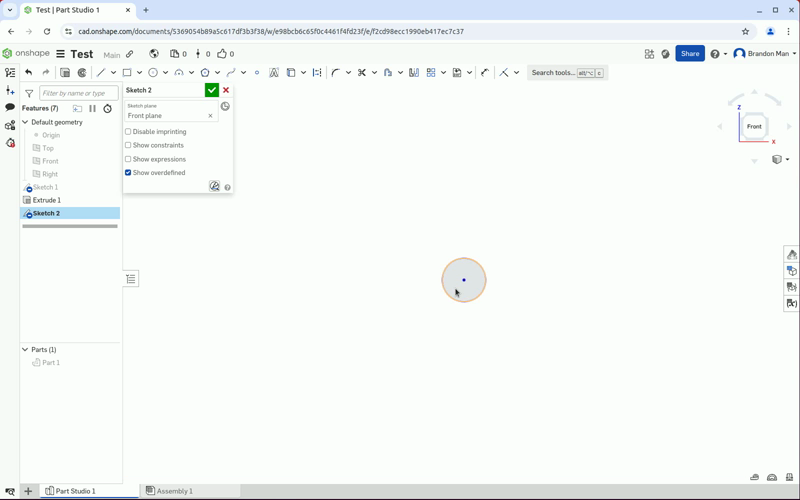
scroll(6)
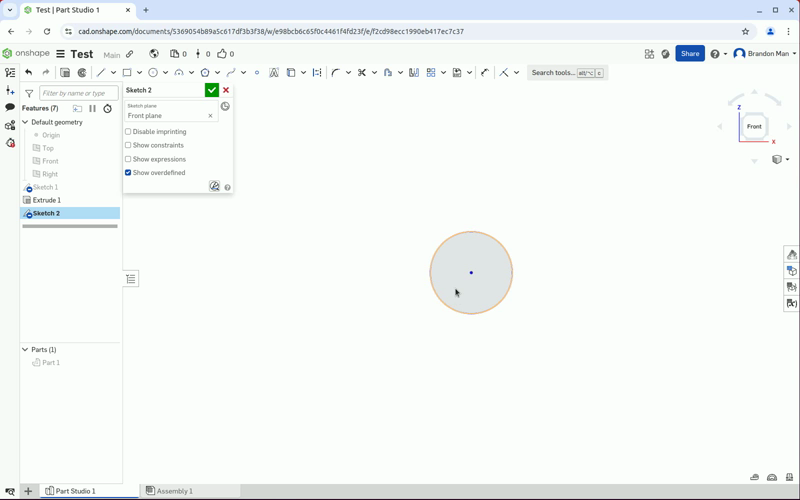
scroll(6)
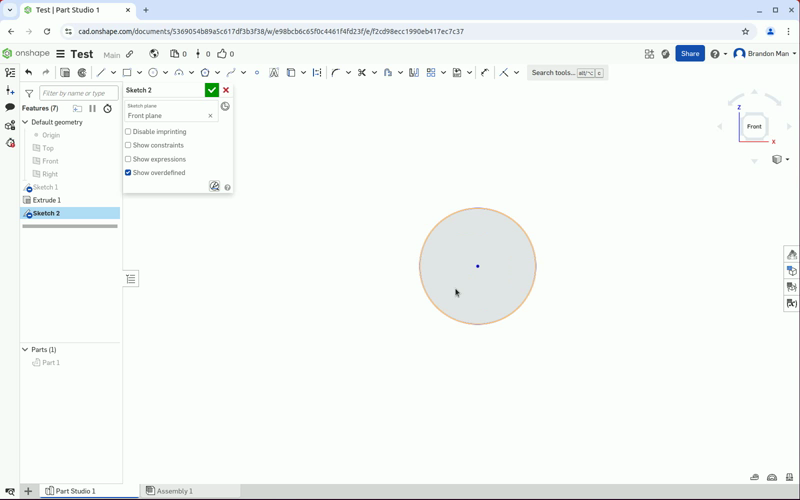
scroll(6)
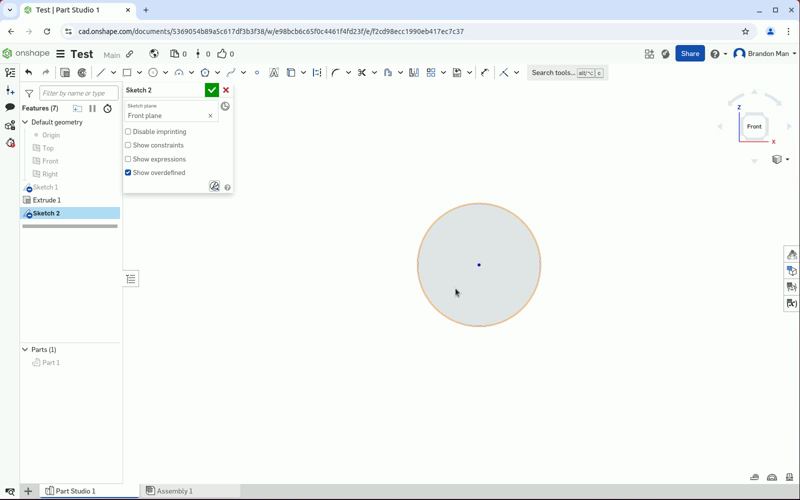
scroll(6)
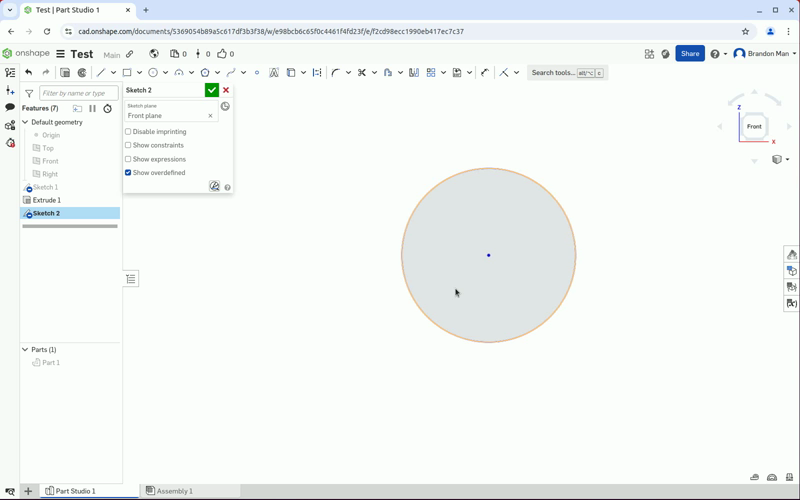
scroll(6)
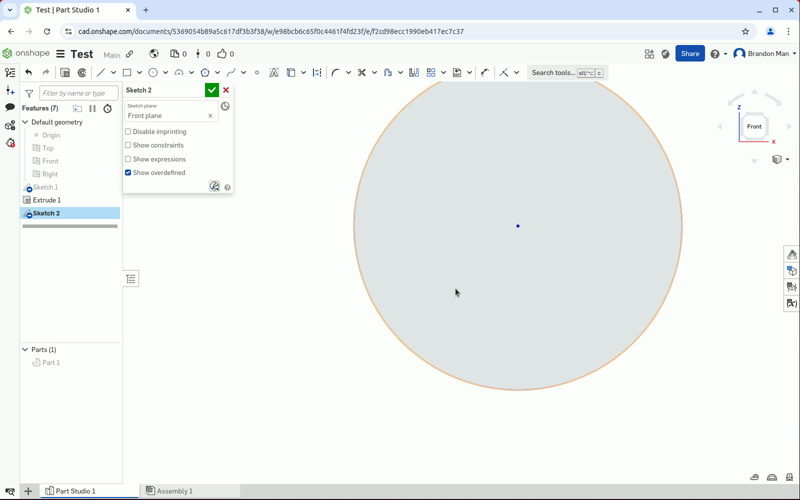
click(455, 288)
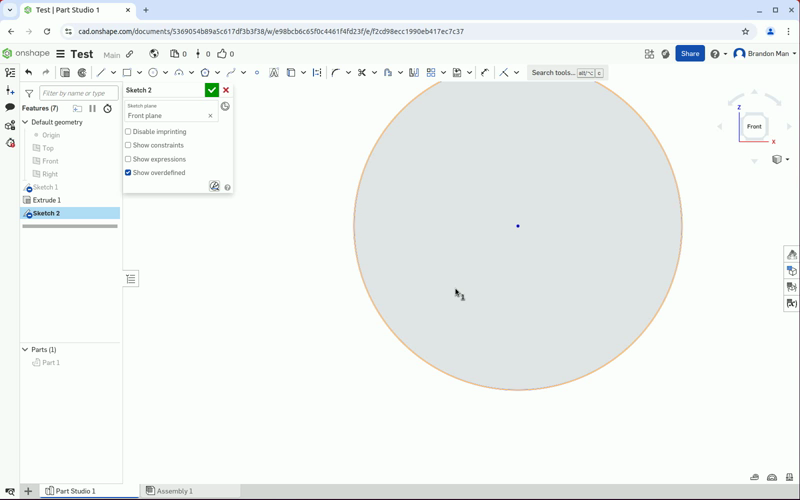
scroll(-6)
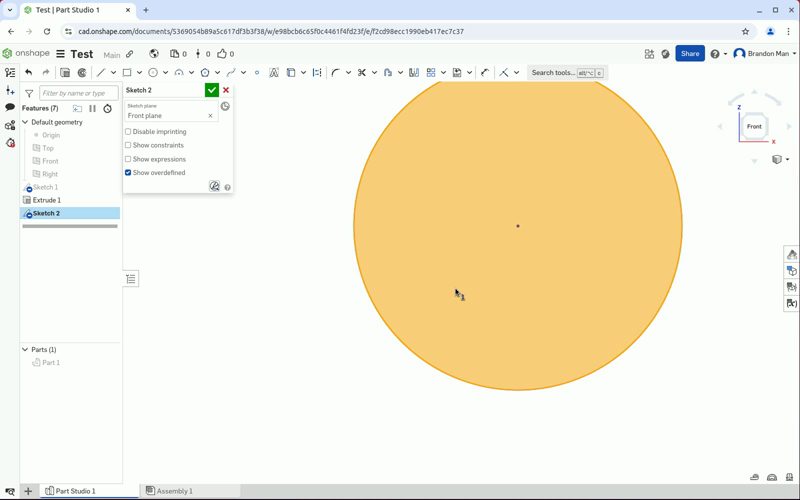
scroll(-6)
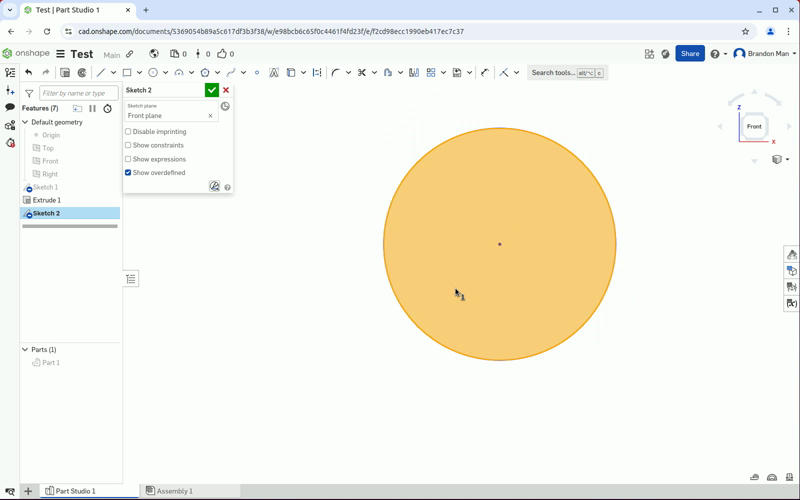
scroll(-6)
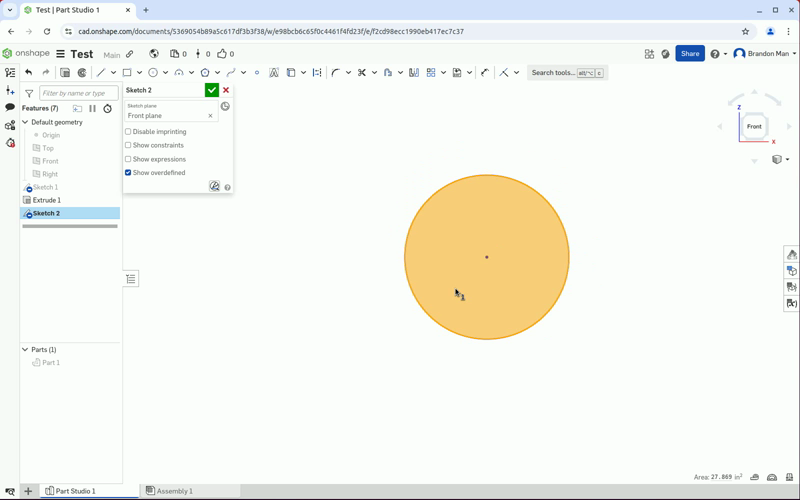
scroll(-6)
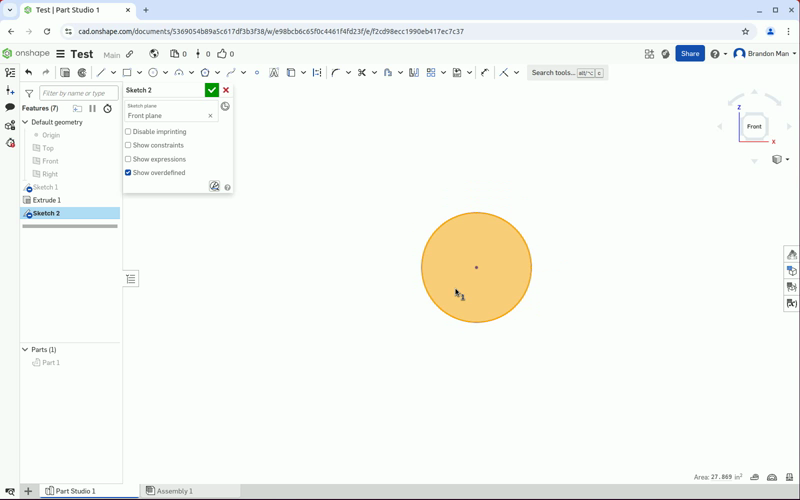
scroll(-6)
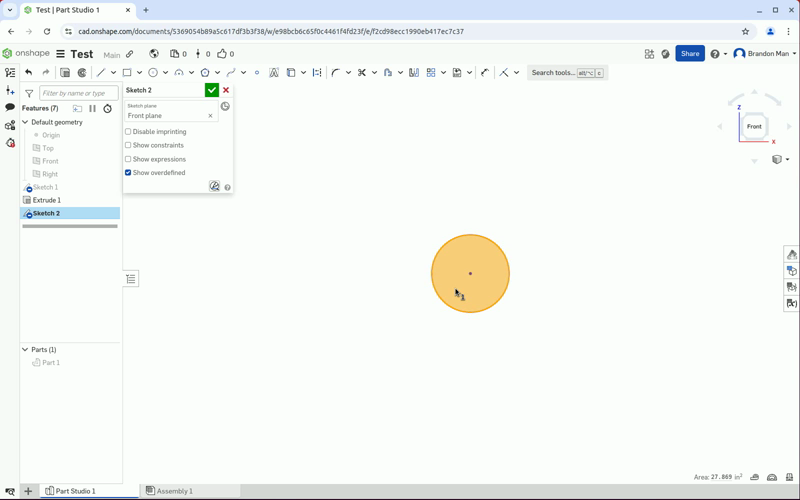
scroll(-6)
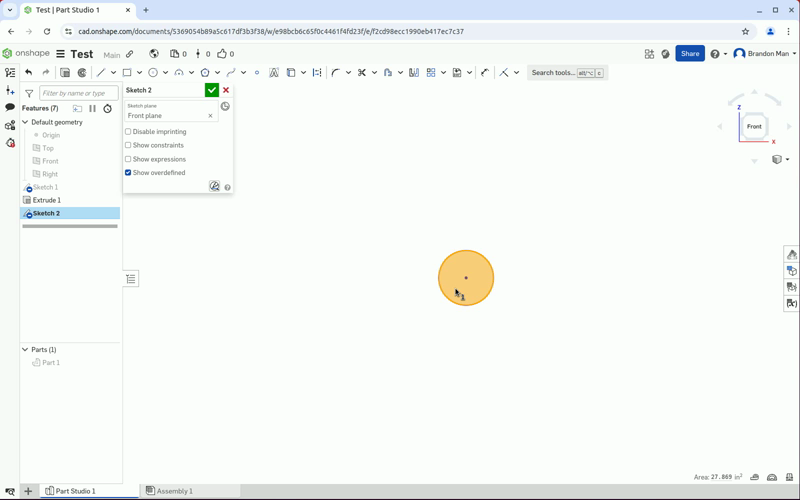
scroll(-6)
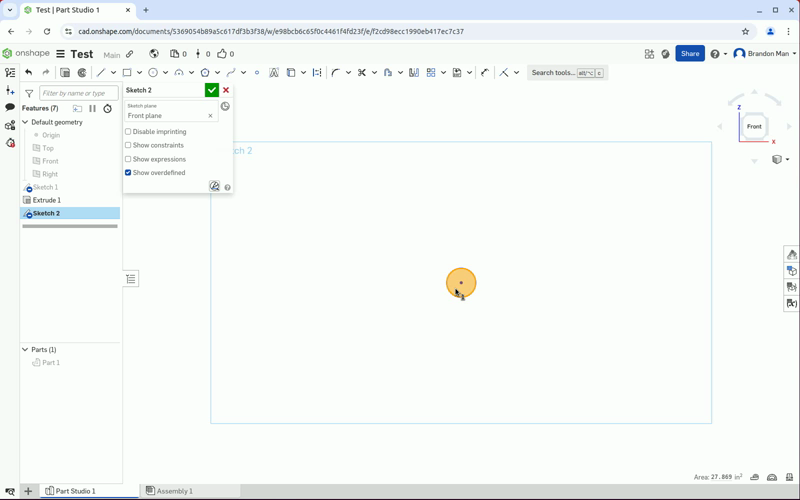
mouse_move(73, 352)
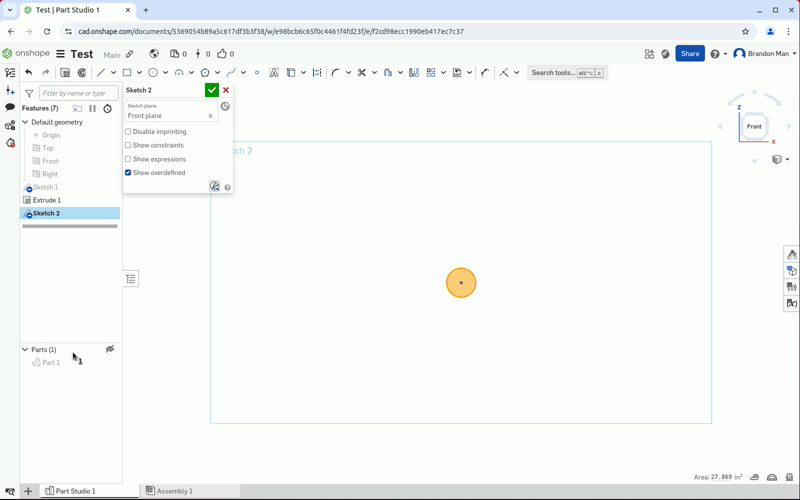
key(shift+y)
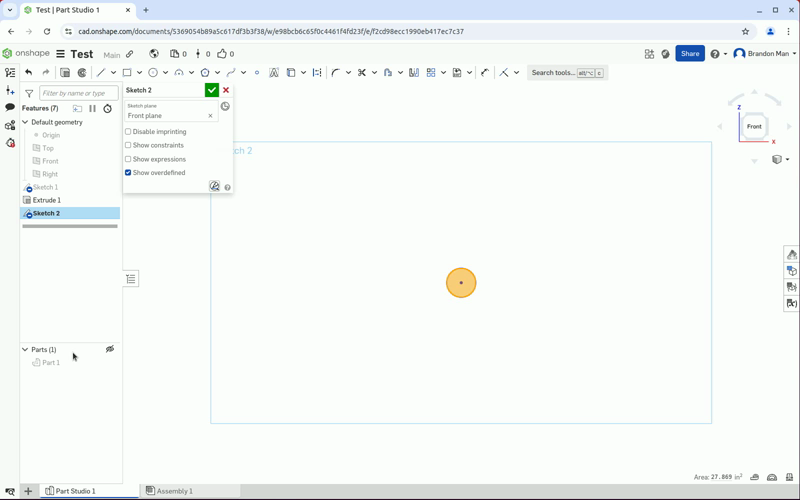
key(shift+e)
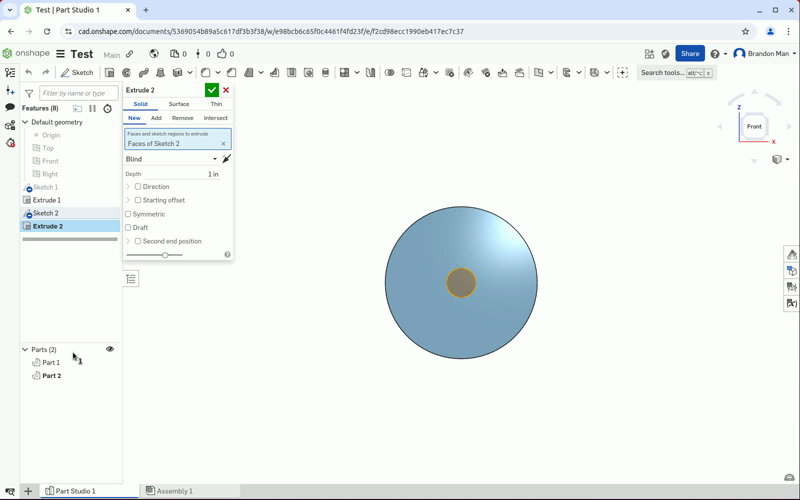
mouse_move(143, 106)
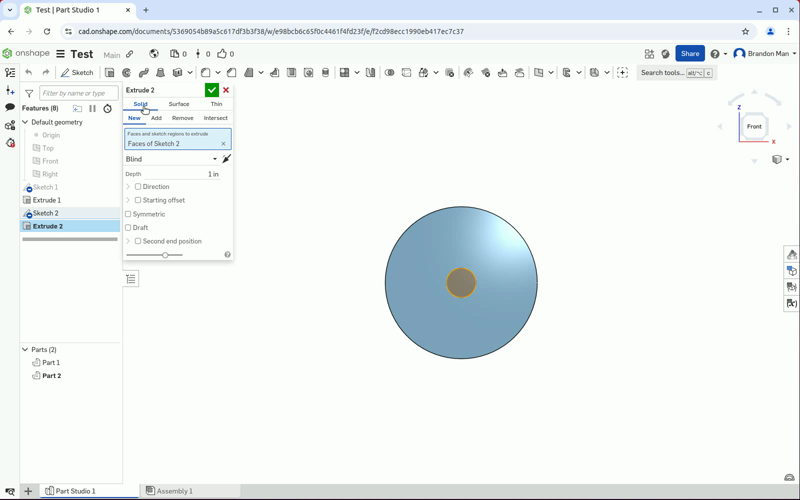
click(143, 106)
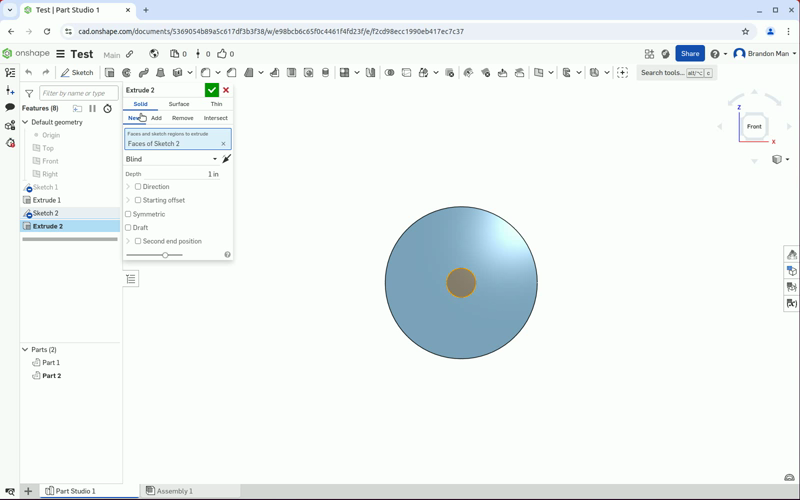
mouse_move(137, 120)
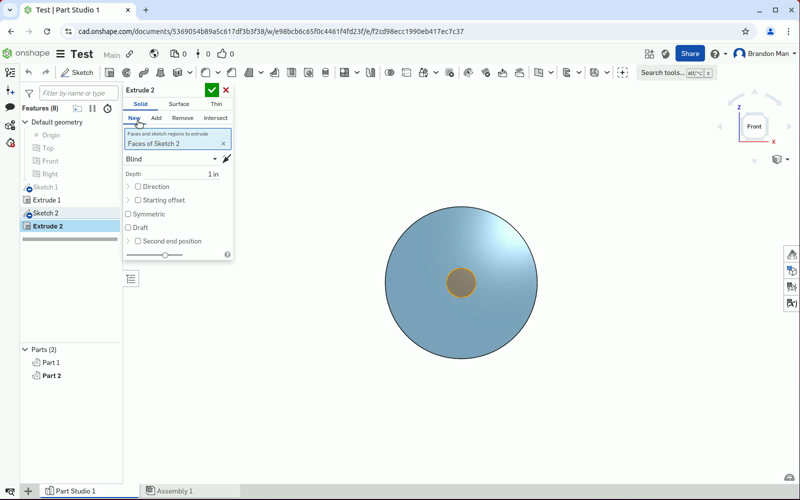
click(137, 120)
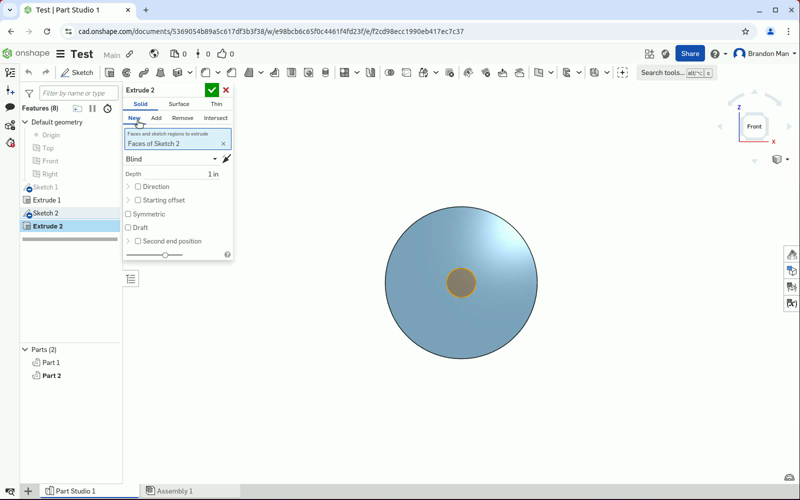
key(tab, 4)
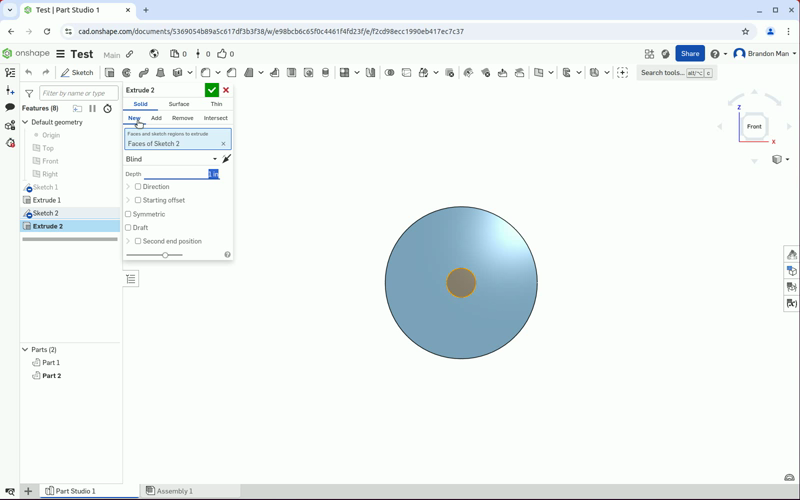
text(-23.108)
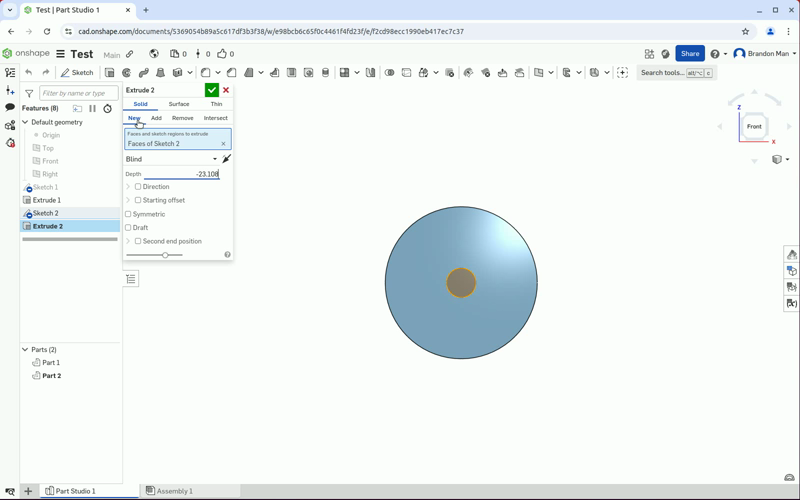
key(enter)
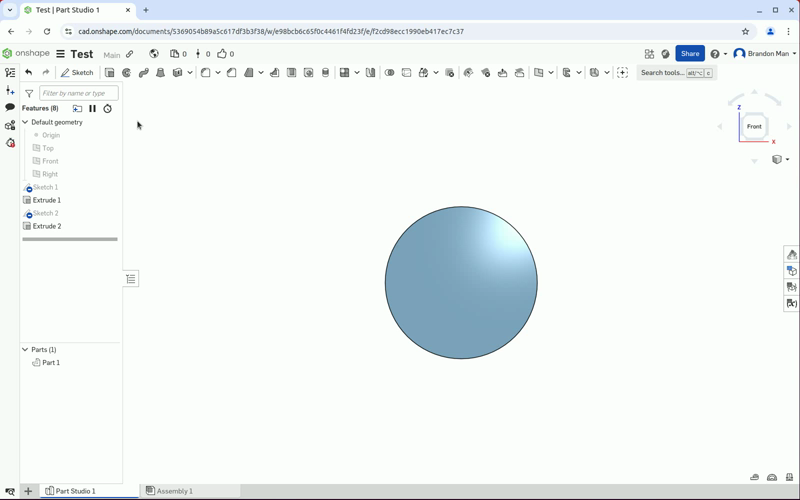
key(shift+h)
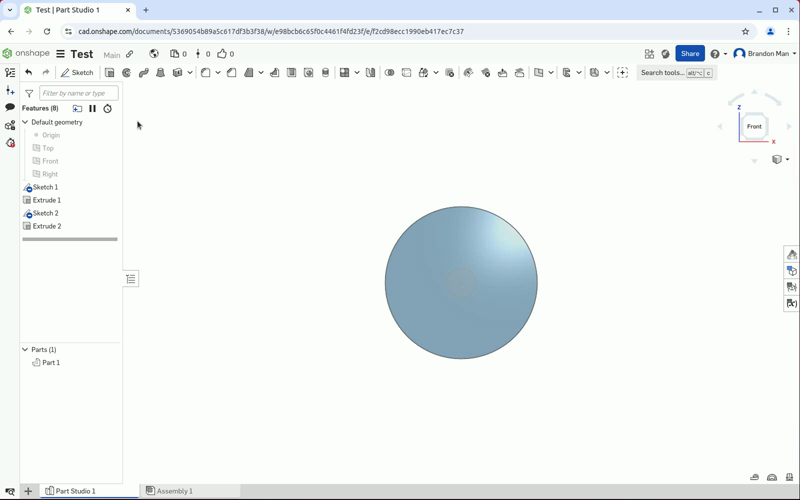
key(shift+h)
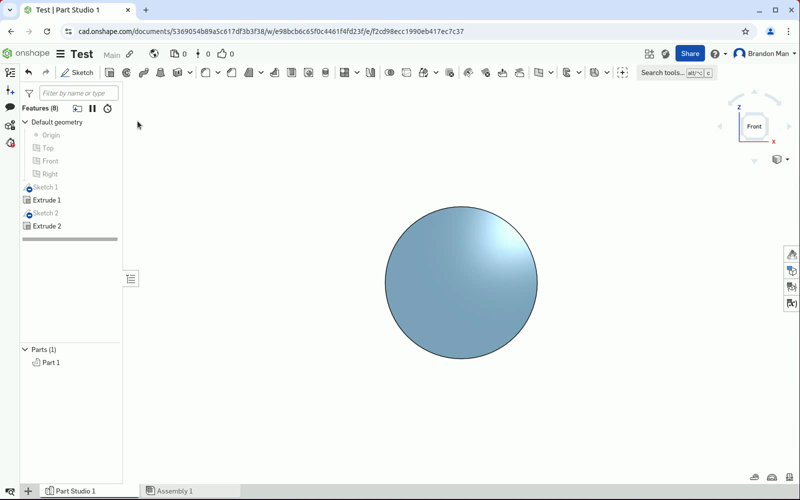
mouse_move(73, 189)
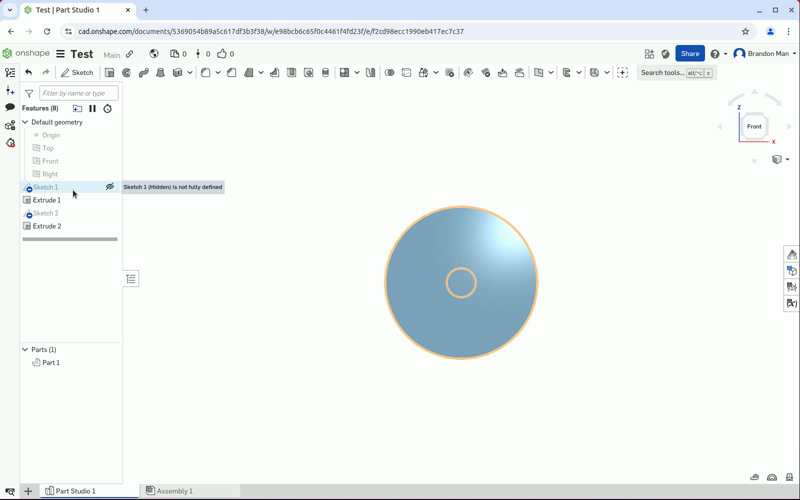
click(73, 189)
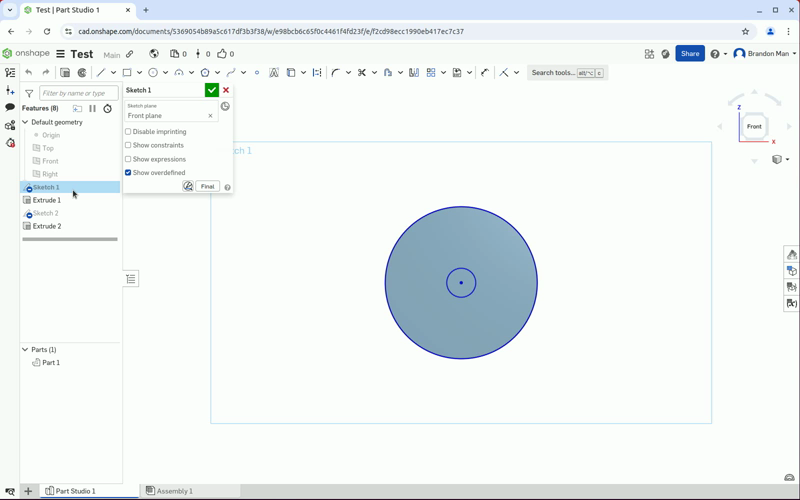
mouse_move(229, 92)
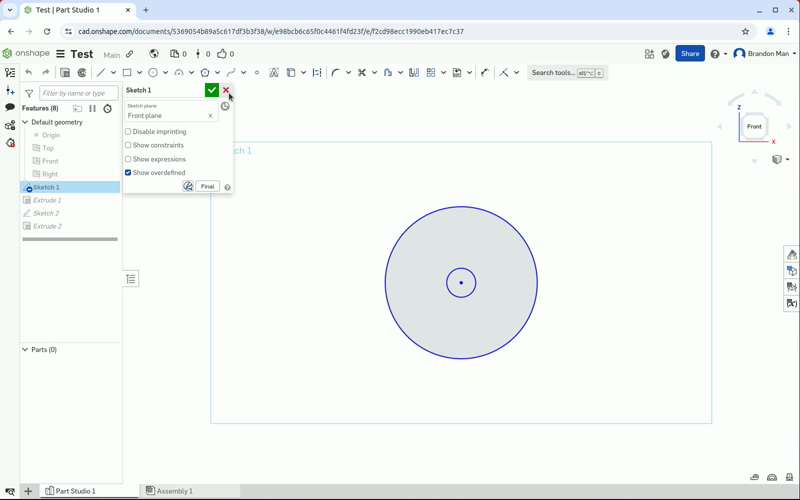
click(229, 92)
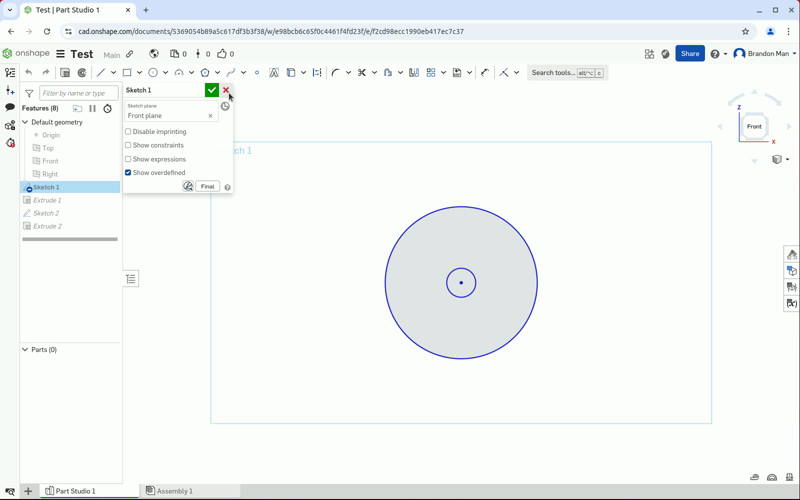
key(shift+s)
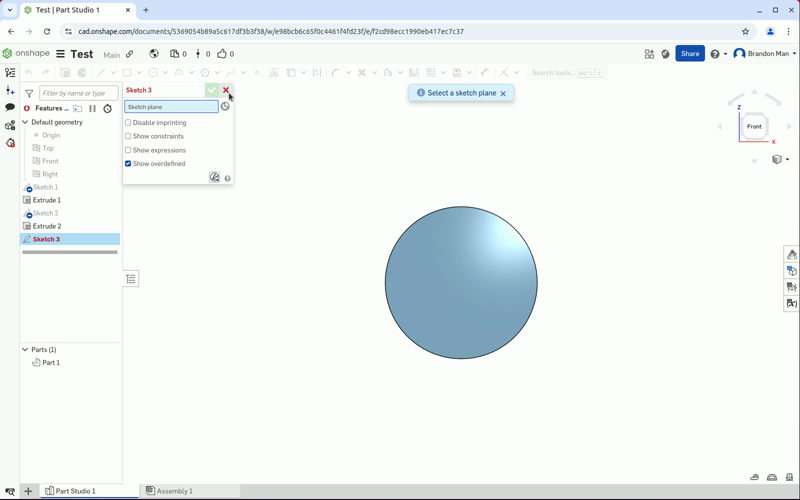
mouse_move(73, 163)
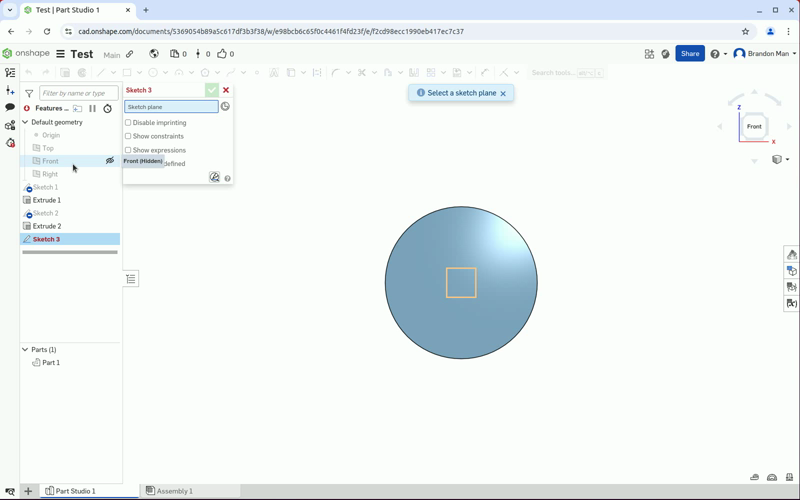
click(73, 163)
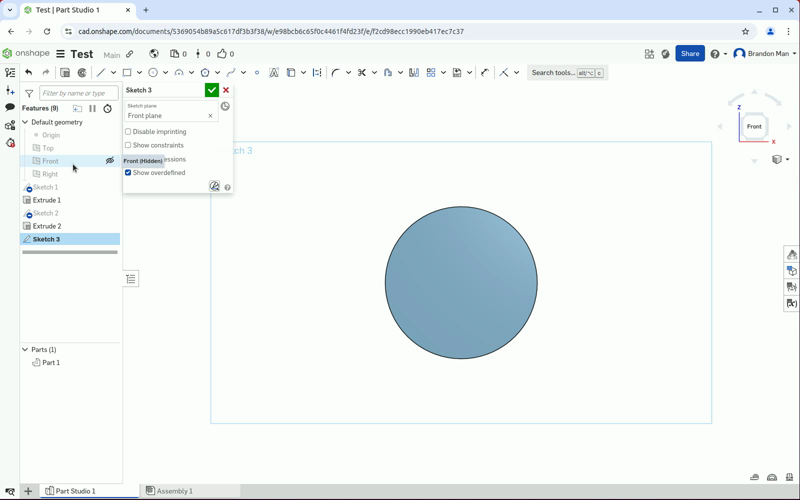
mouse_move(73, 352)
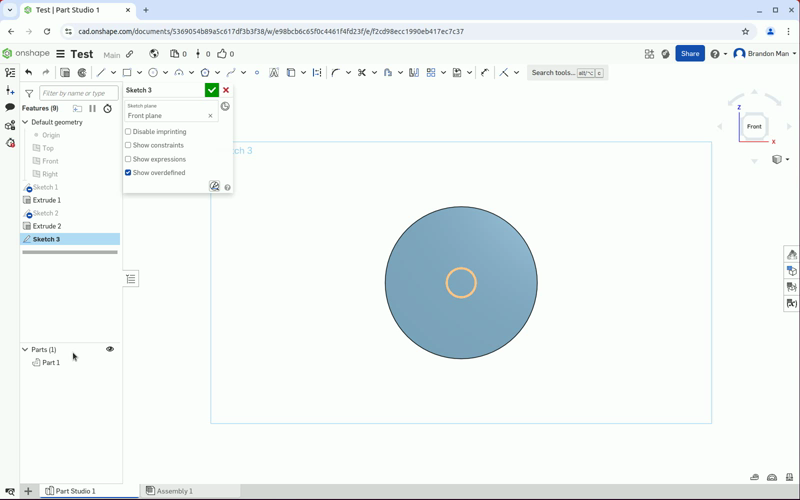
key(y)
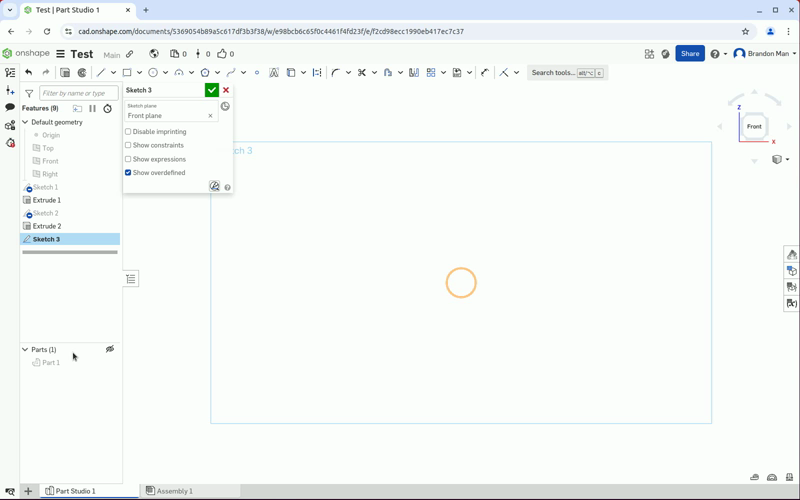
key(c)
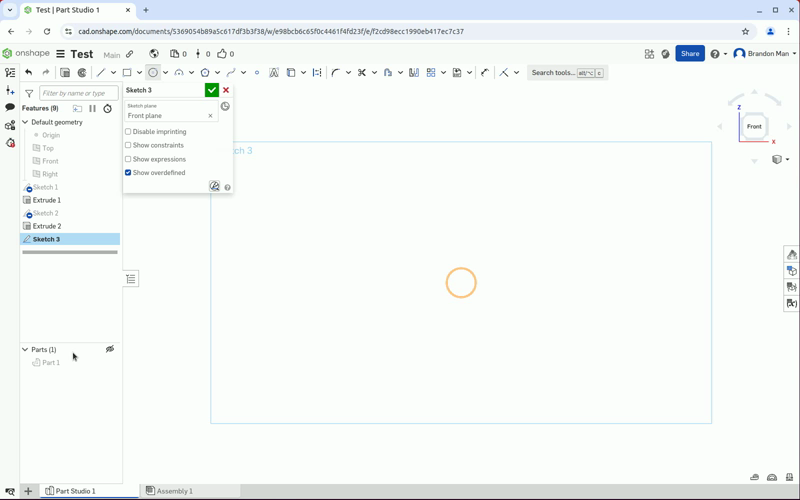
key_down(shift)
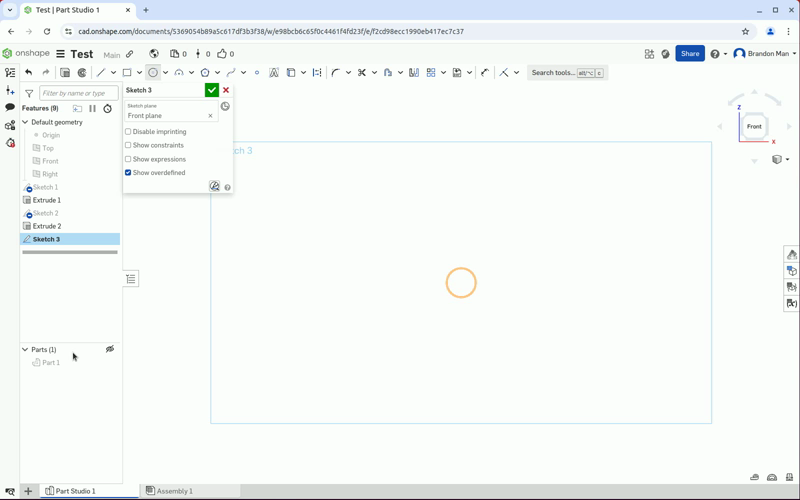
mouse_move(461, 282)
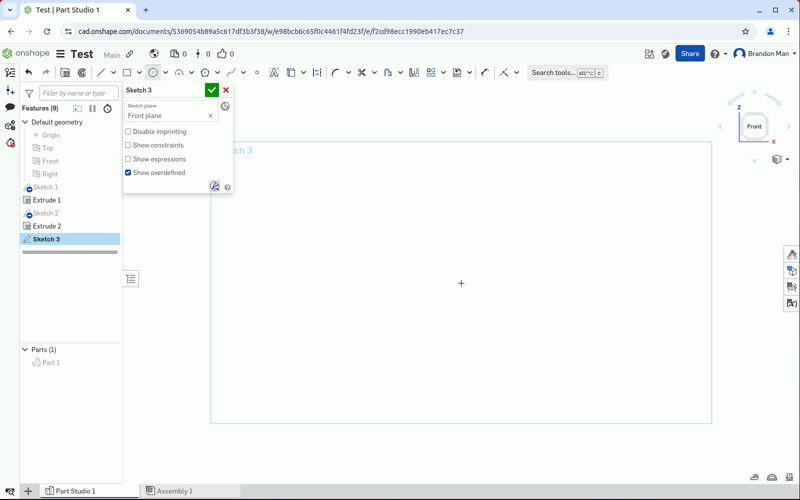
click(461, 282)
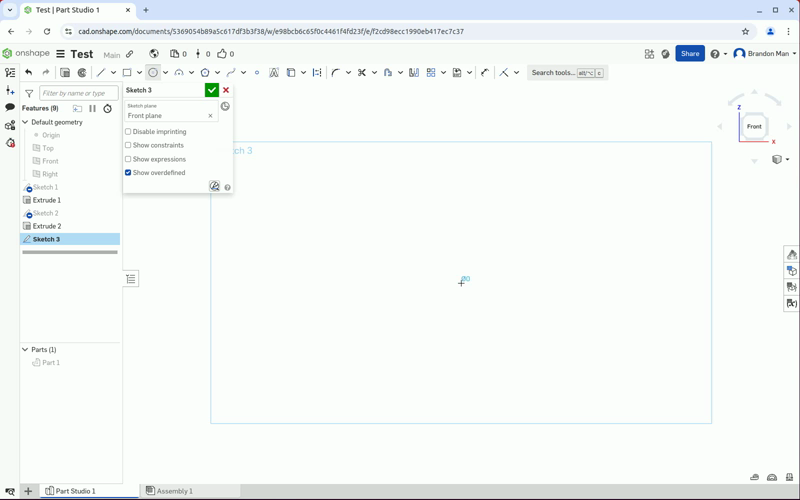
key_up(shift)
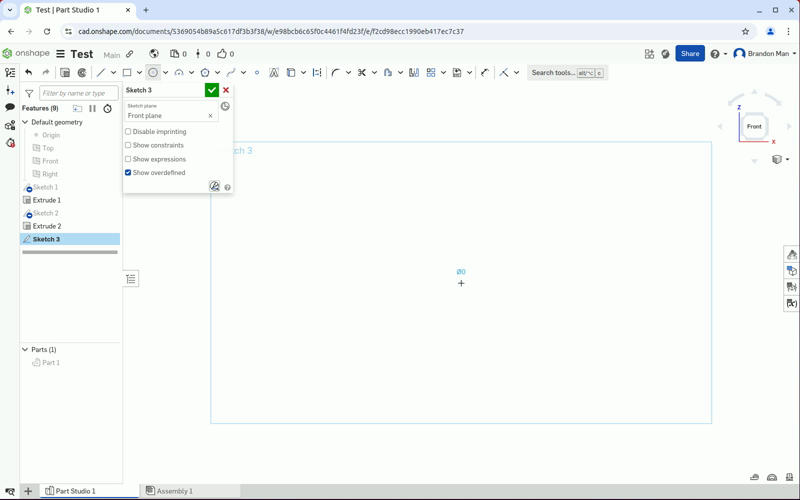
mouse_move(475, 282)
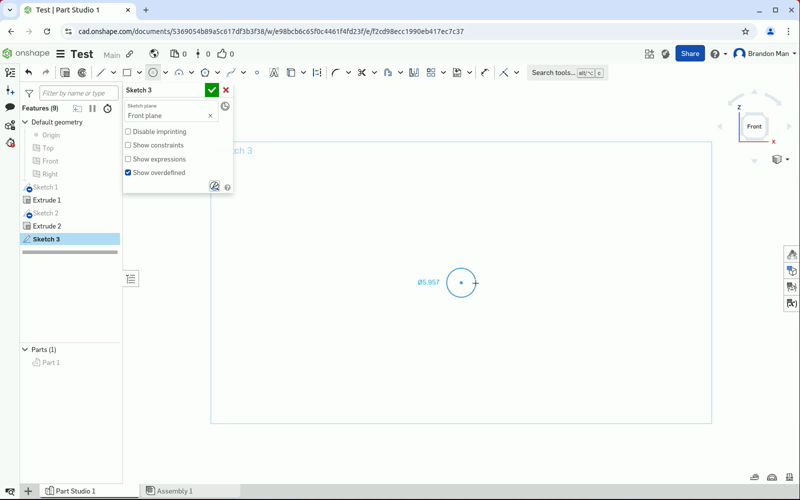
click(475, 282)
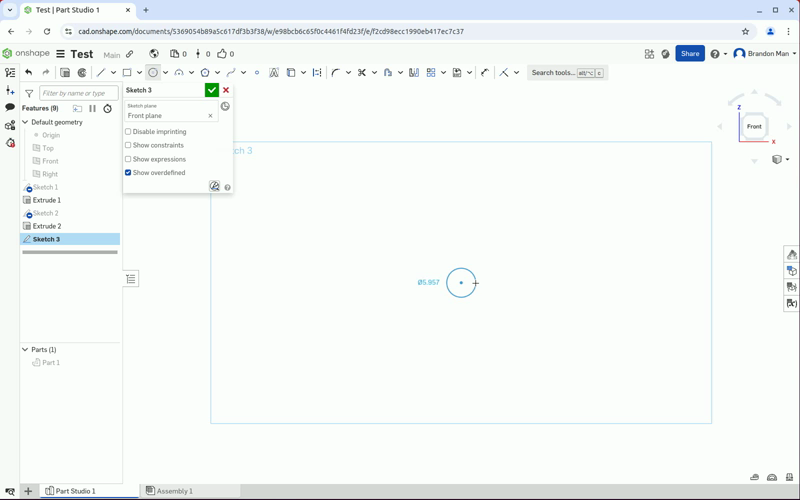
key(esc)
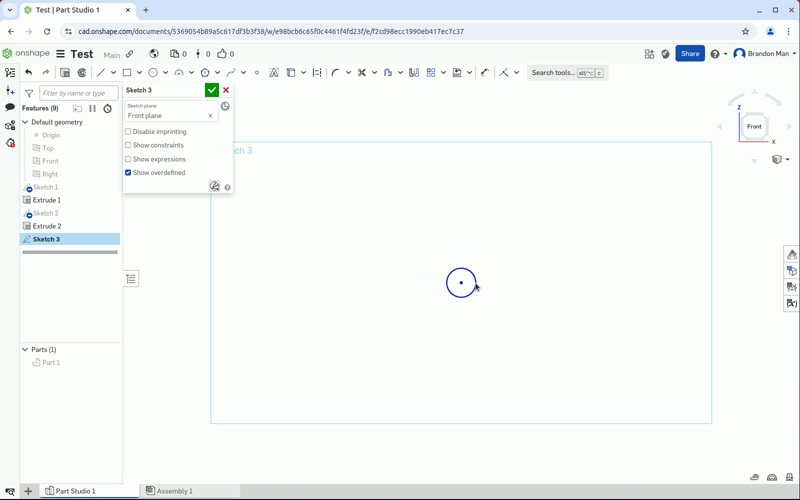
mouse_move(468, 286)
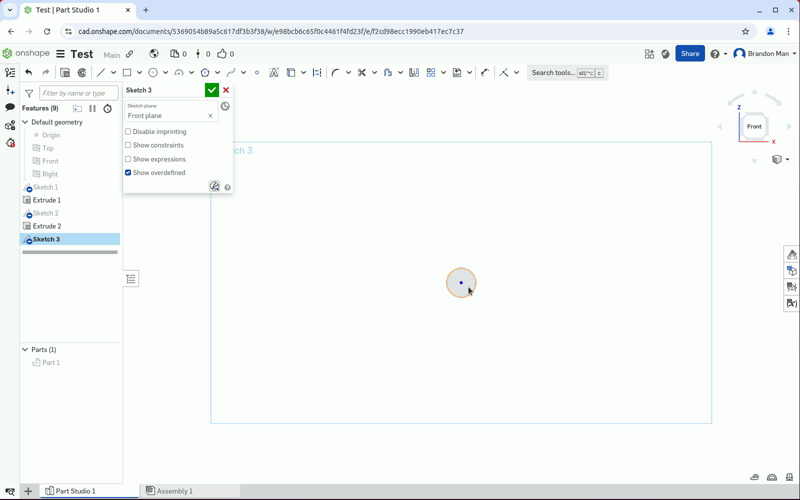
scroll(6)
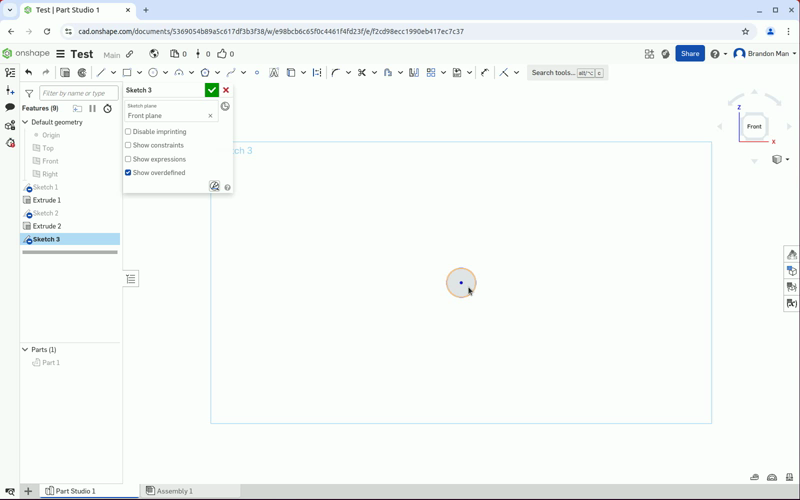
scroll(6)
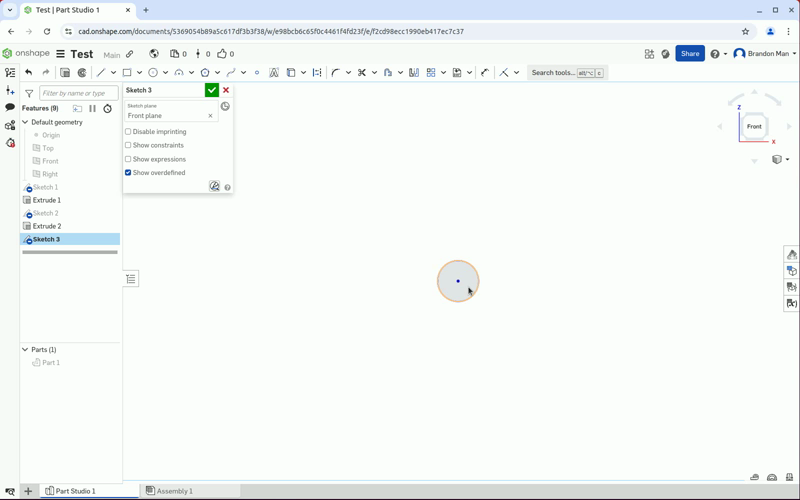
scroll(6)
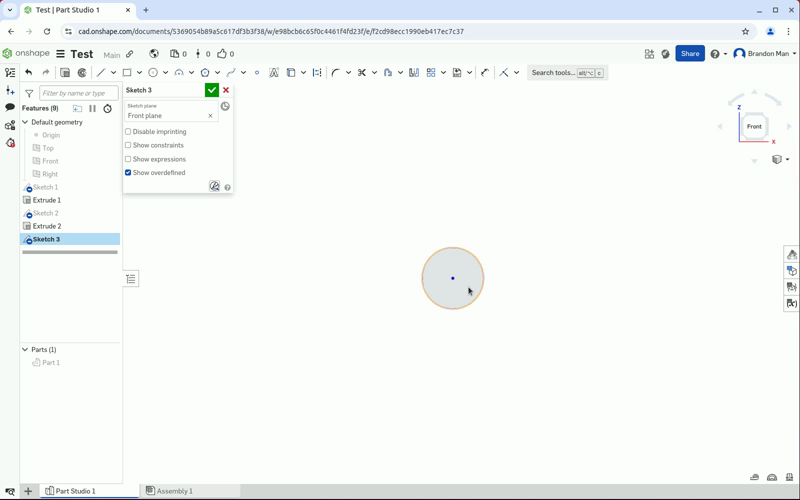
scroll(6)
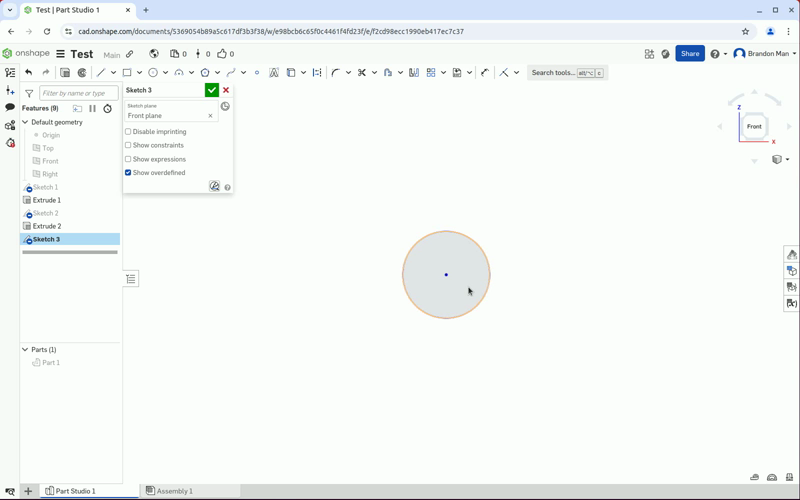
scroll(6)
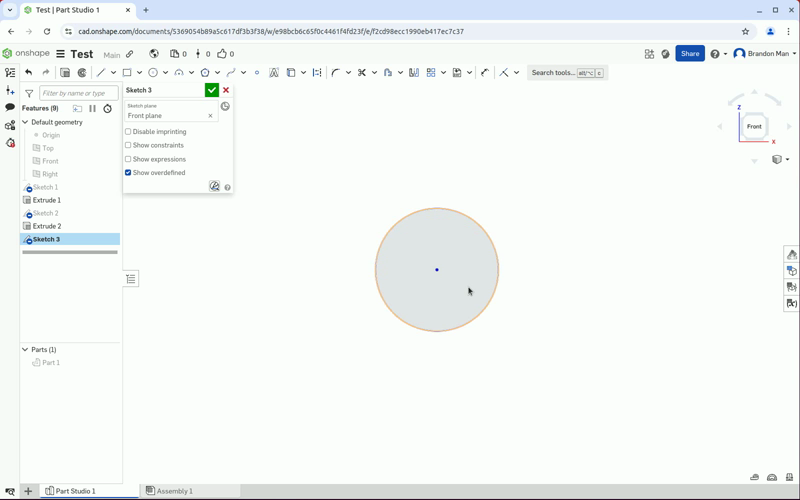
scroll(6)
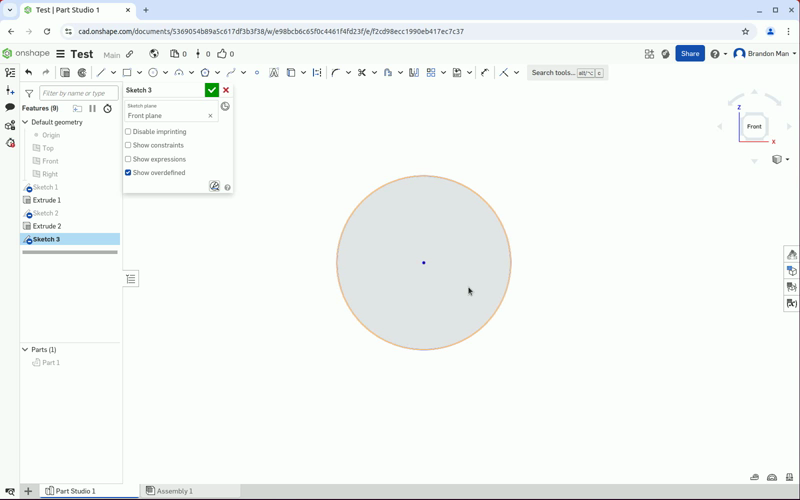
scroll(6)
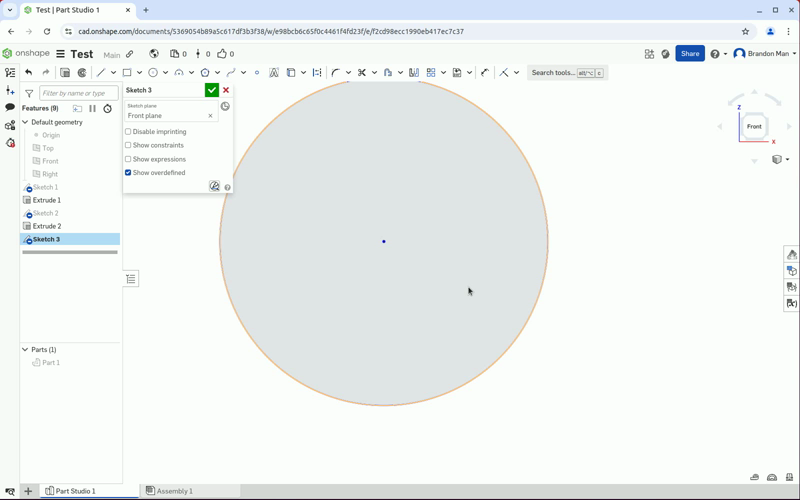
click(468, 286)
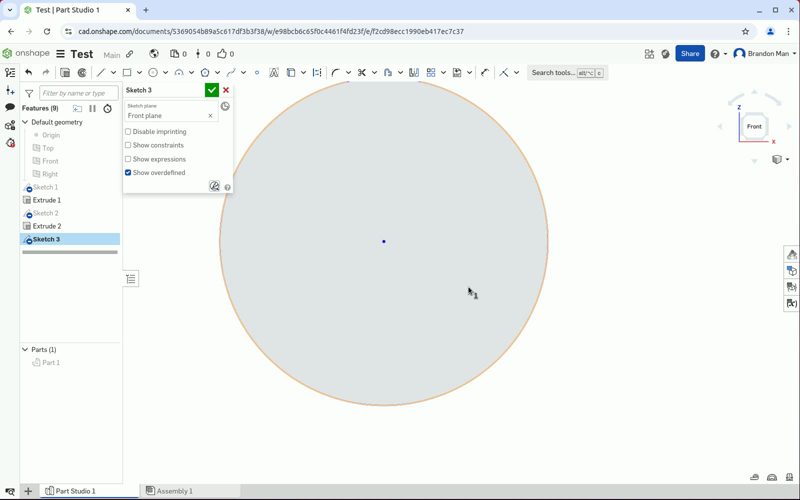
scroll(-6)
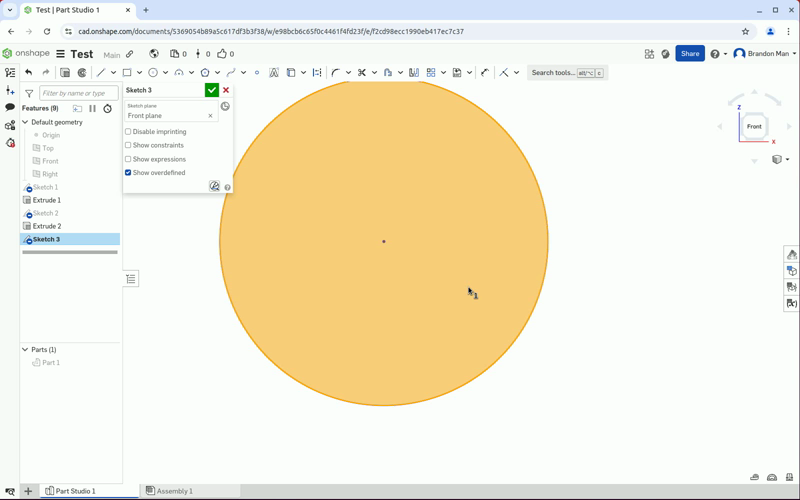
scroll(-6)
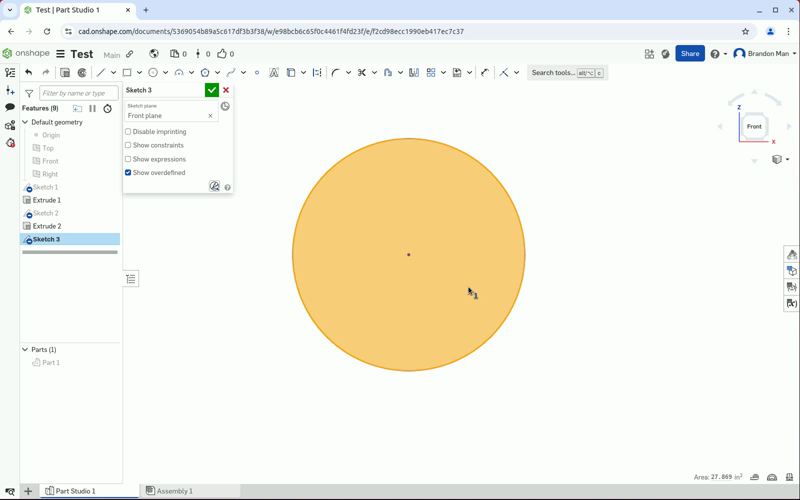
scroll(-6)
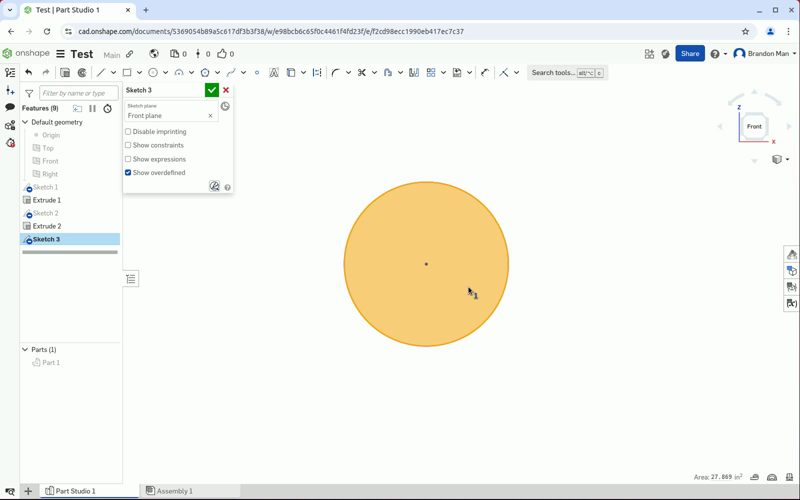
scroll(-6)
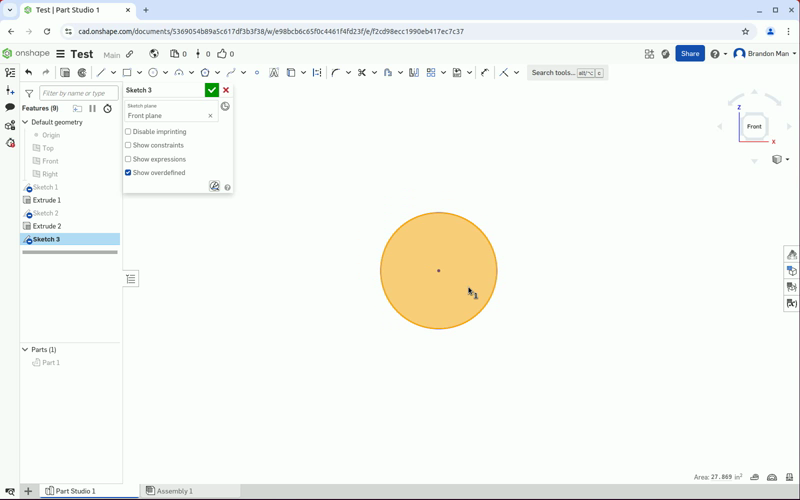
scroll(-6)
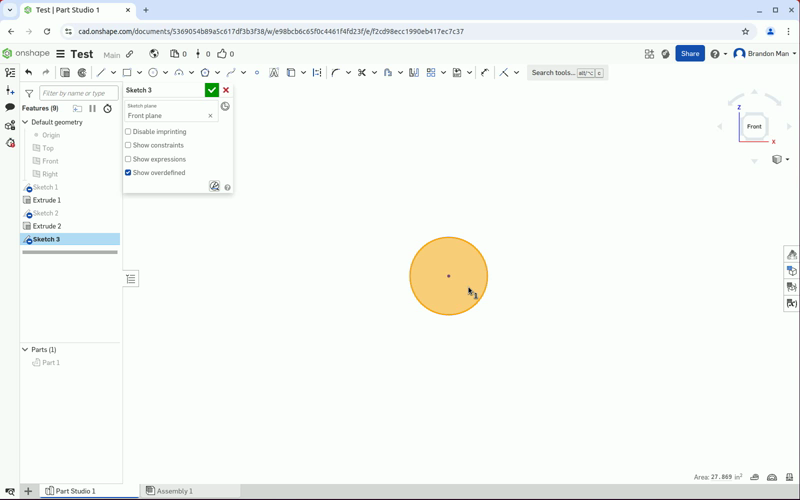
scroll(-6)
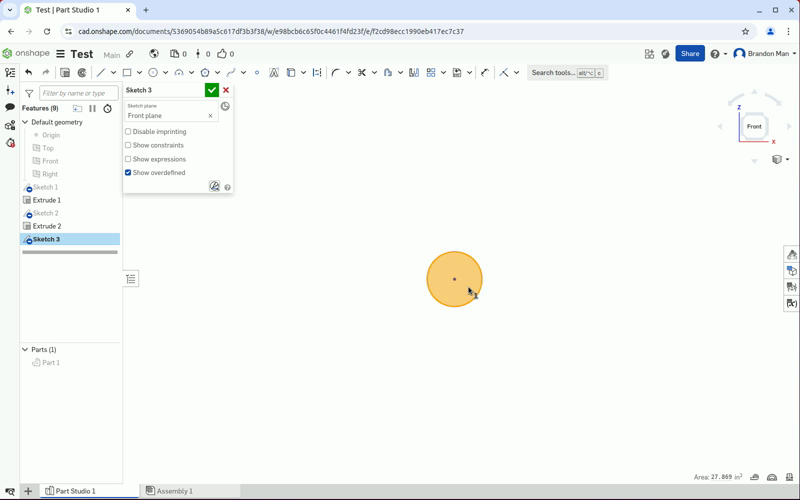
scroll(-6)
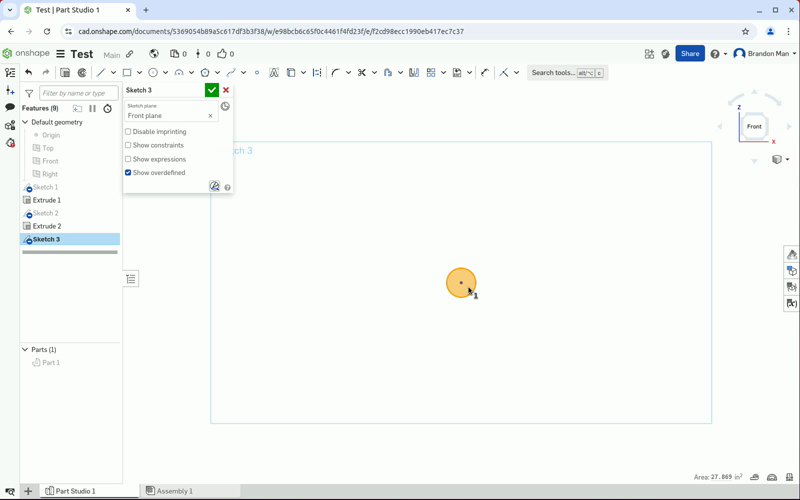
mouse_move(73, 352)
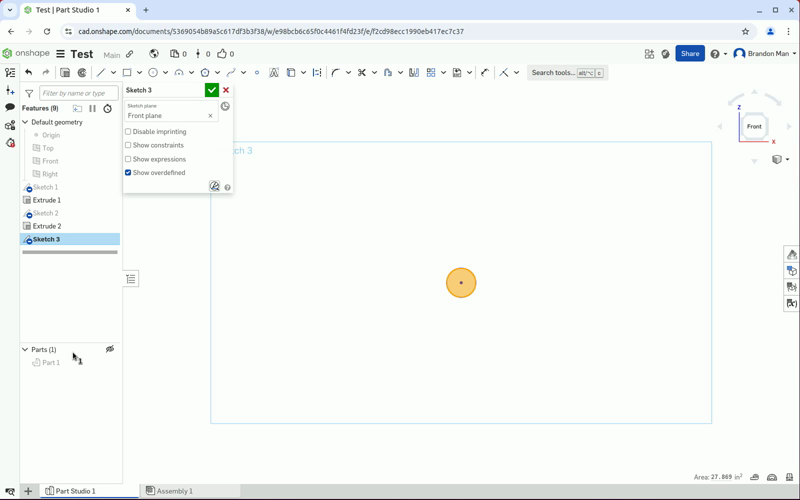
key(shift+y)
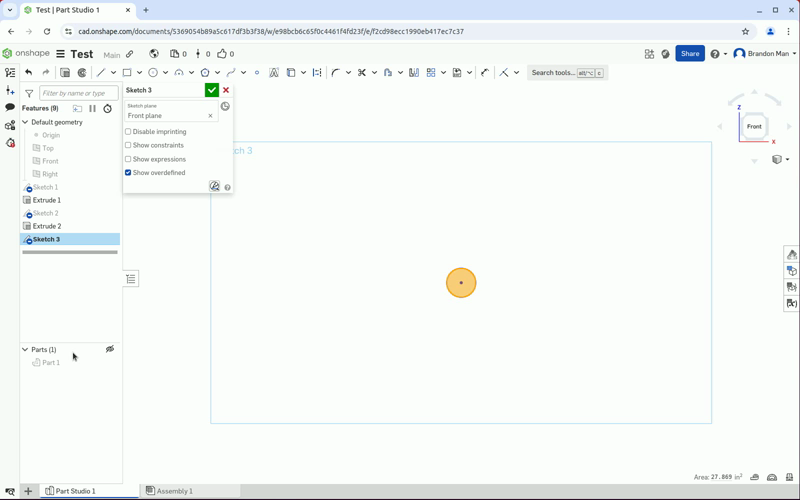
key(shift+e)
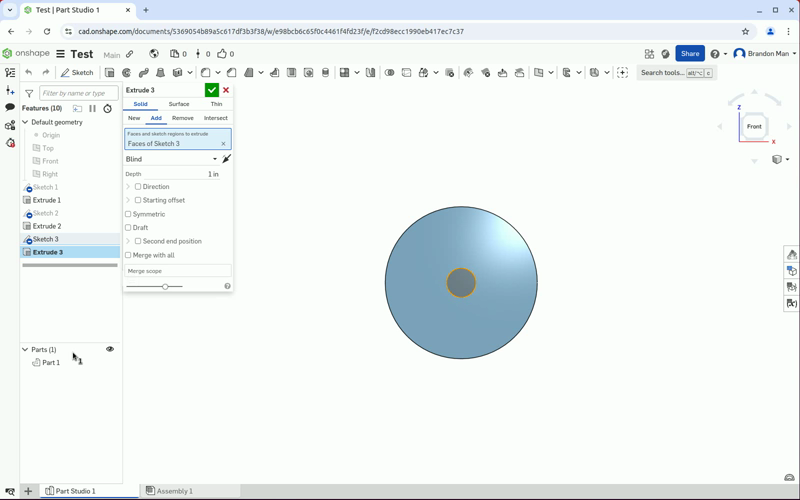
mouse_move(143, 106)
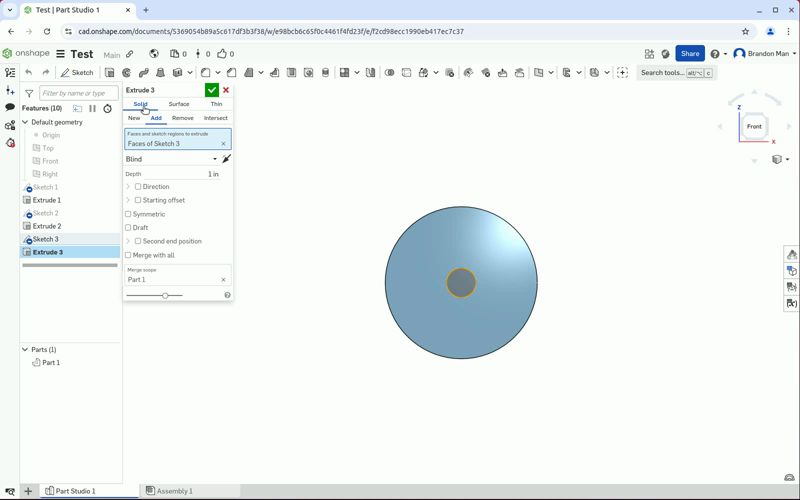
click(143, 106)
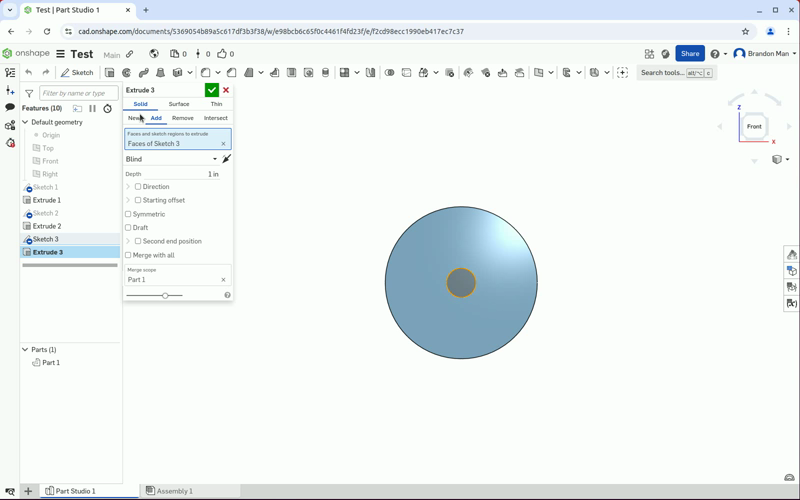
mouse_move(137, 120)
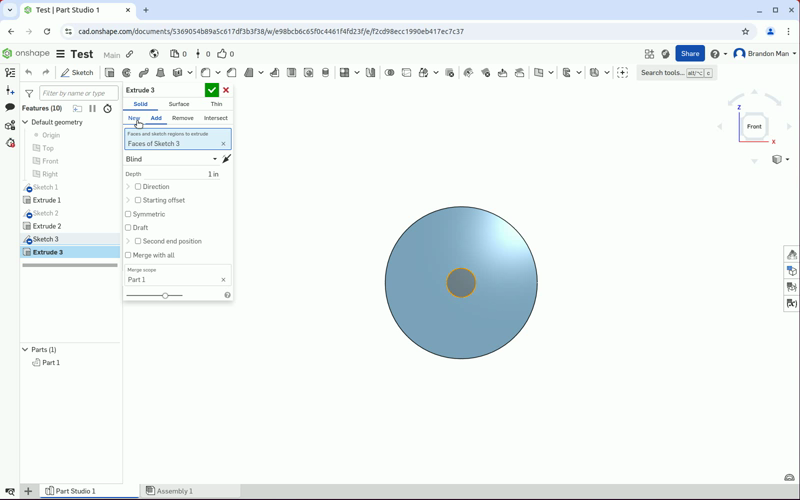
click(137, 120)
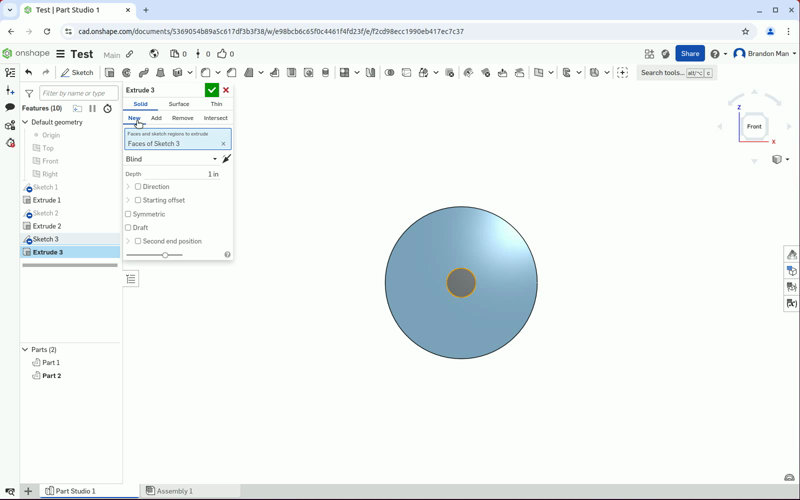
key(tab, 4)
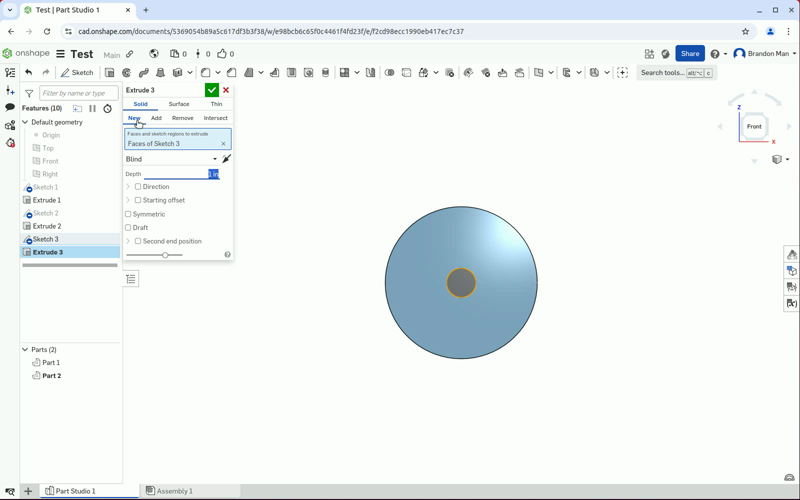
text(15.405)
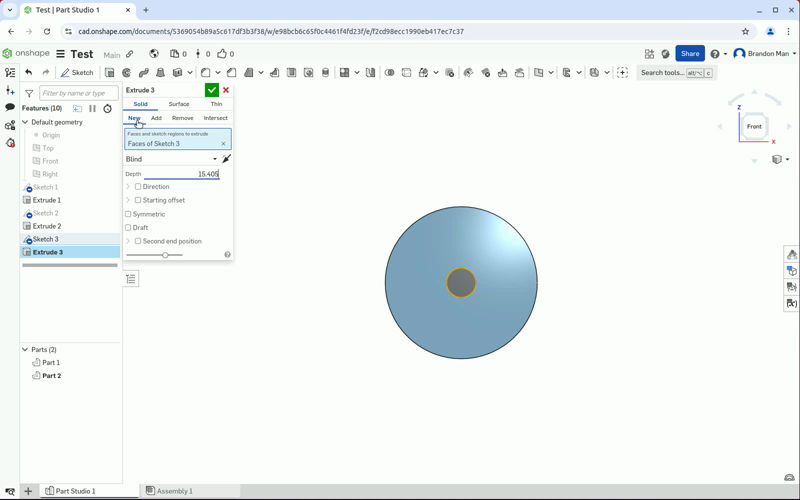
key(enter)
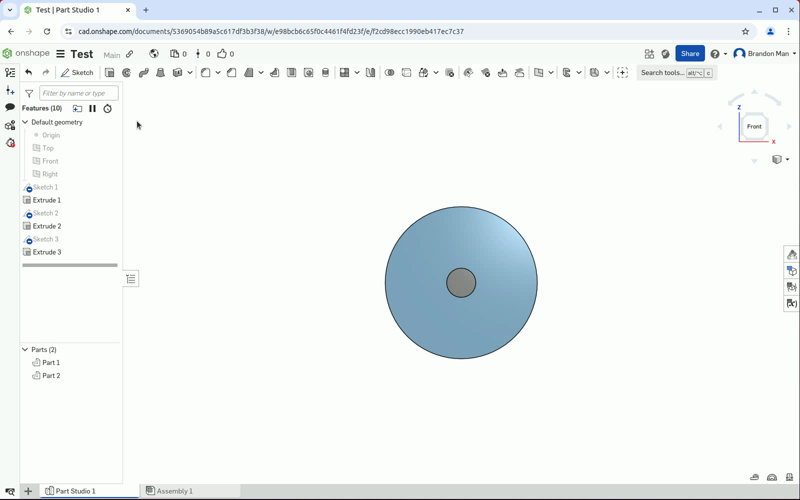
key(shift+h)
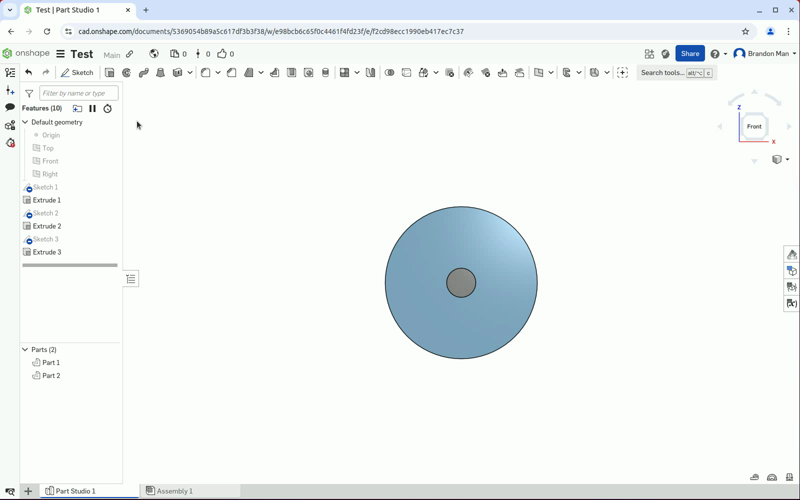
key(shift+h)
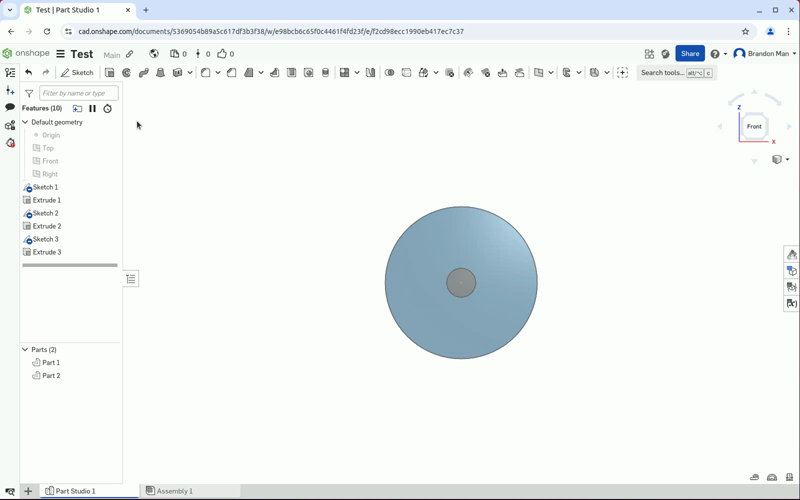
key(shift+7)
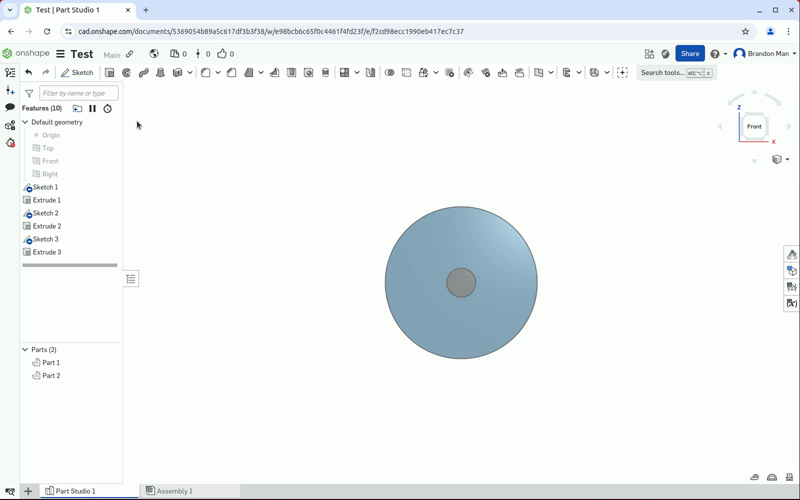
key(left, 2)
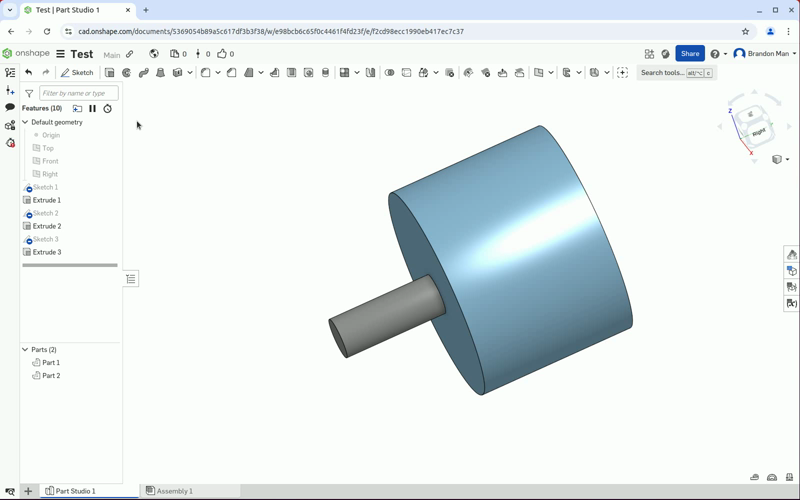
key(down, 2)
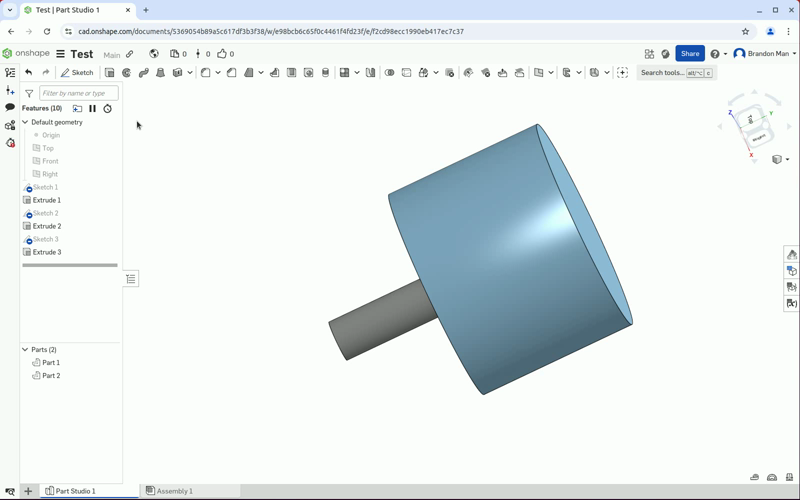
key(up, 2)
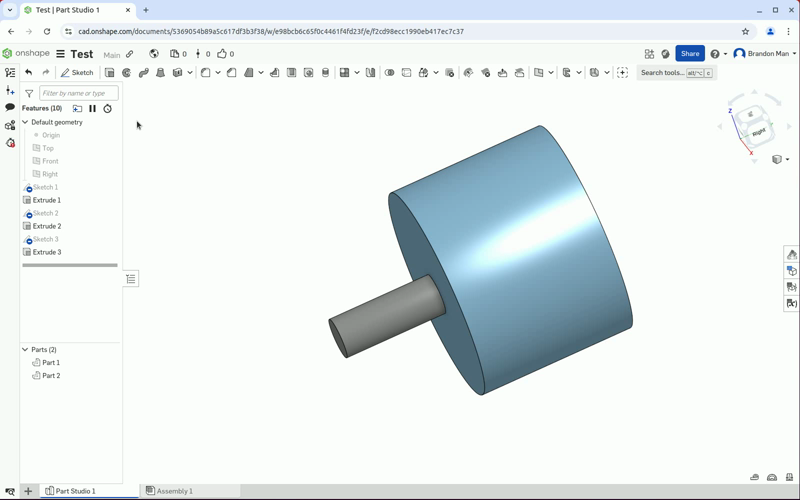
key(right, 2)
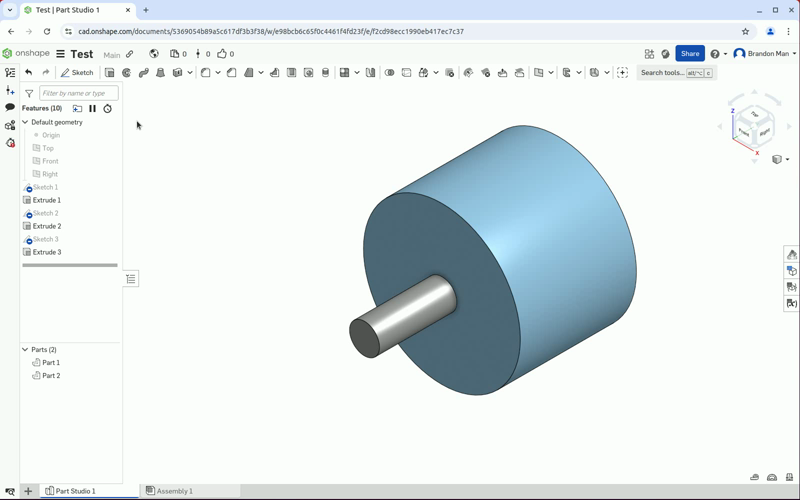
mouse_move(73, 189)
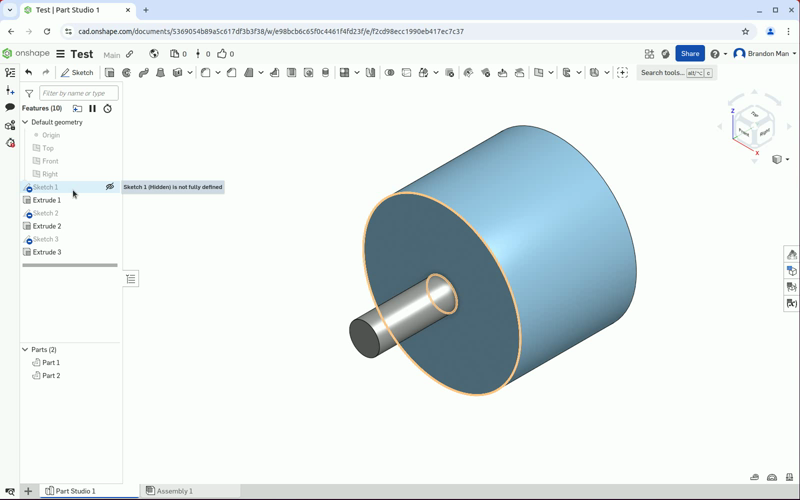
click(73, 189)